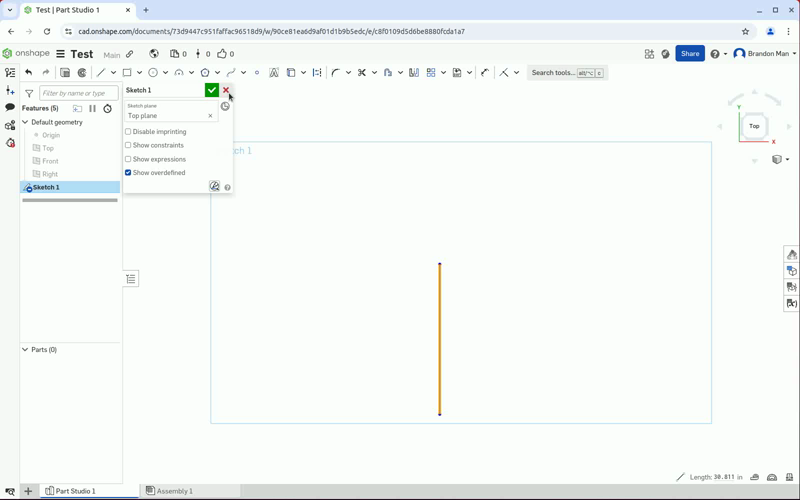
key(shift+h)
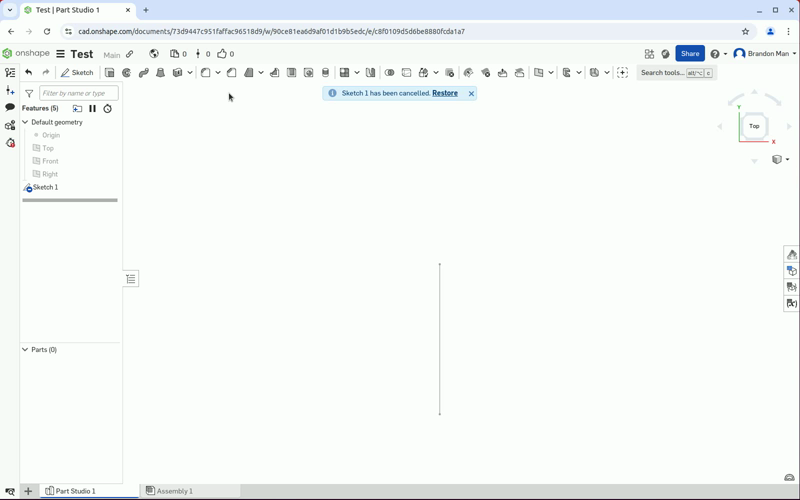
mouse_move(73, 352)
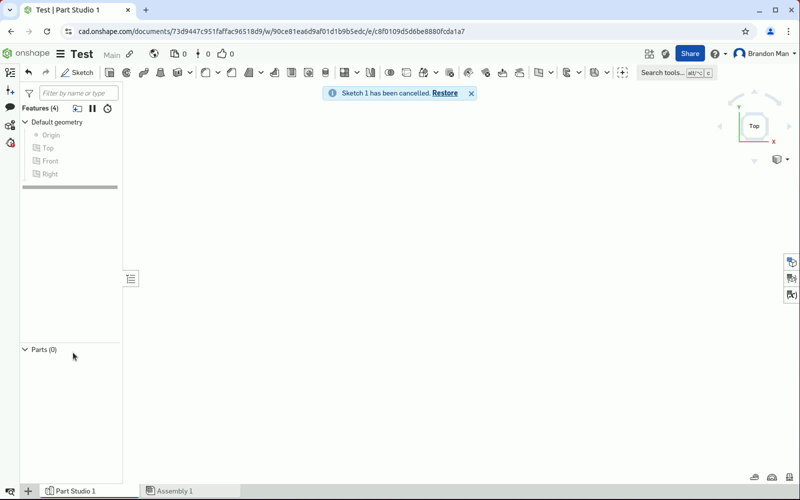
key(y)
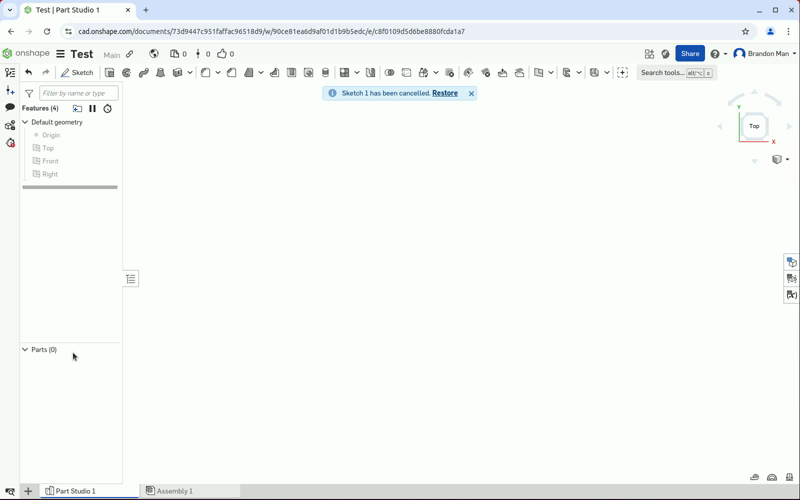
key(shift+p)
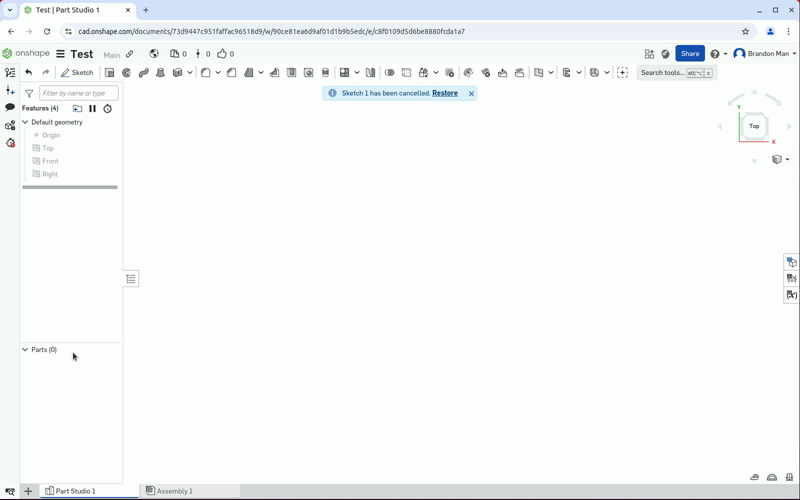
key(space)
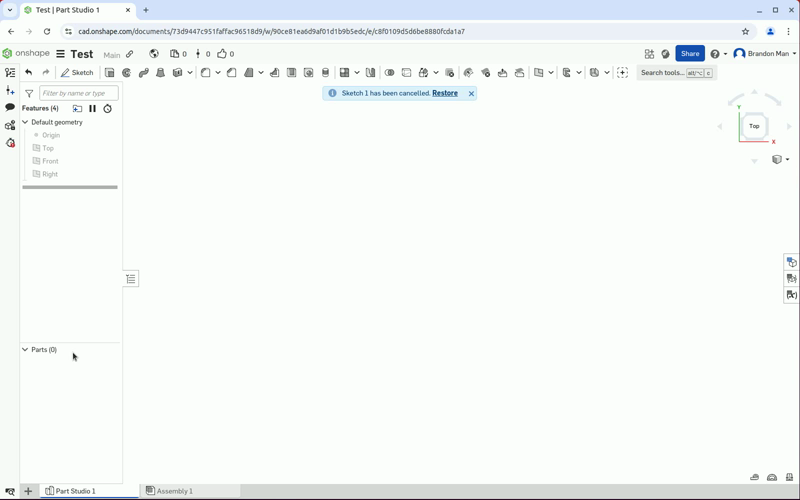
key_down(shift)
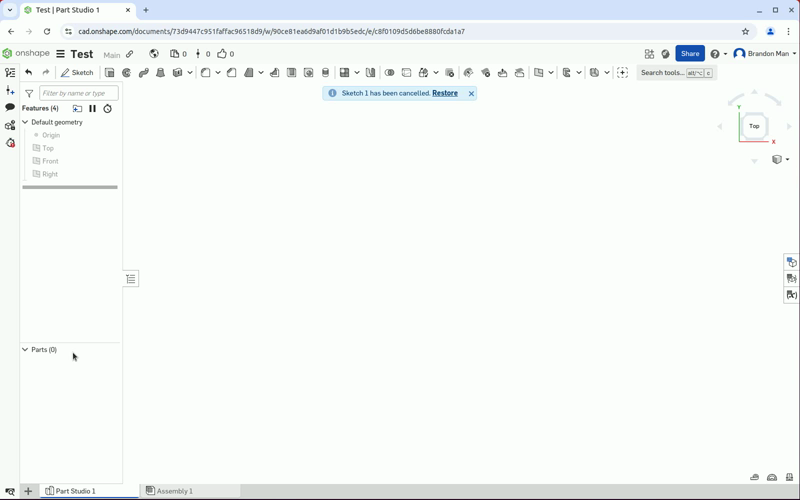
key(up)
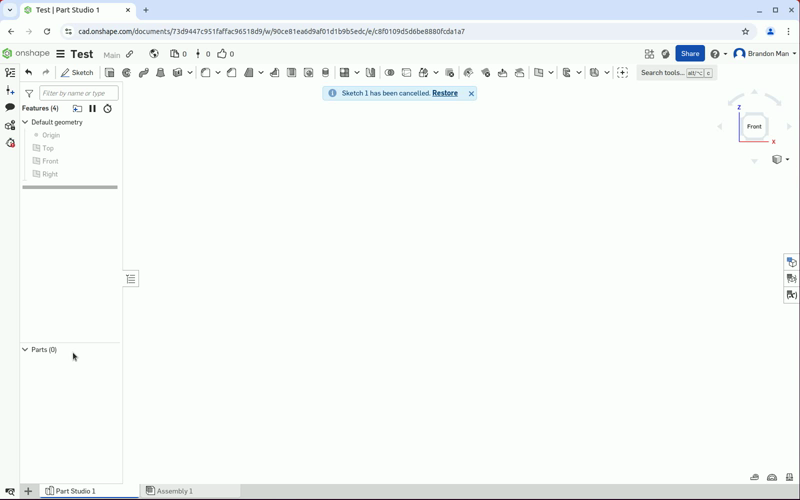
key_up(shift)
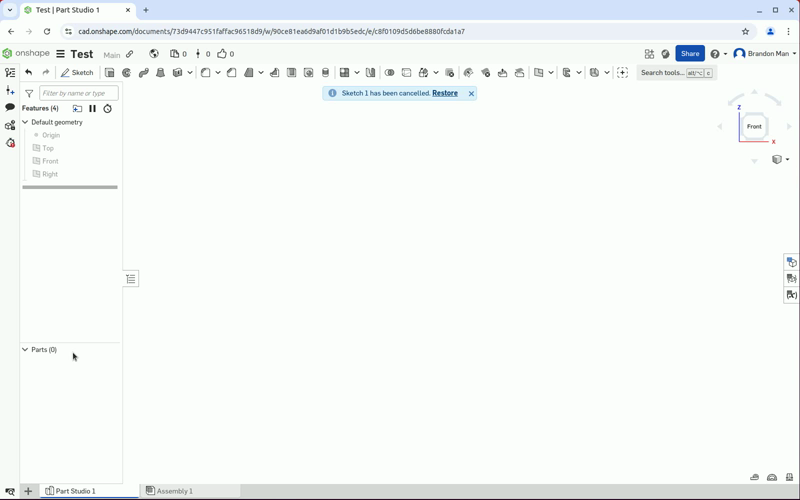
mouse_move(73, 352)
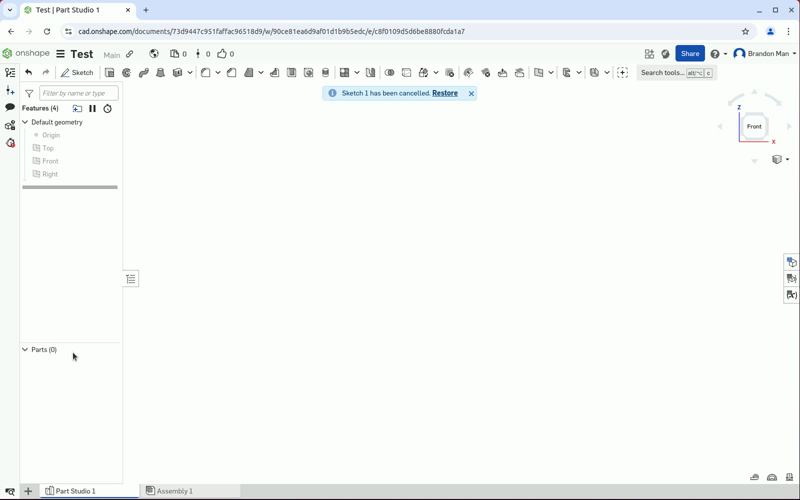
key(shift+y)
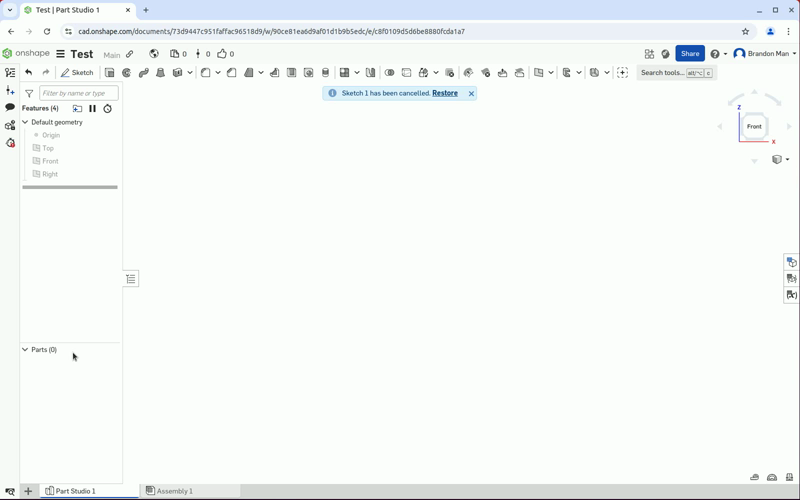
key(shift+s)
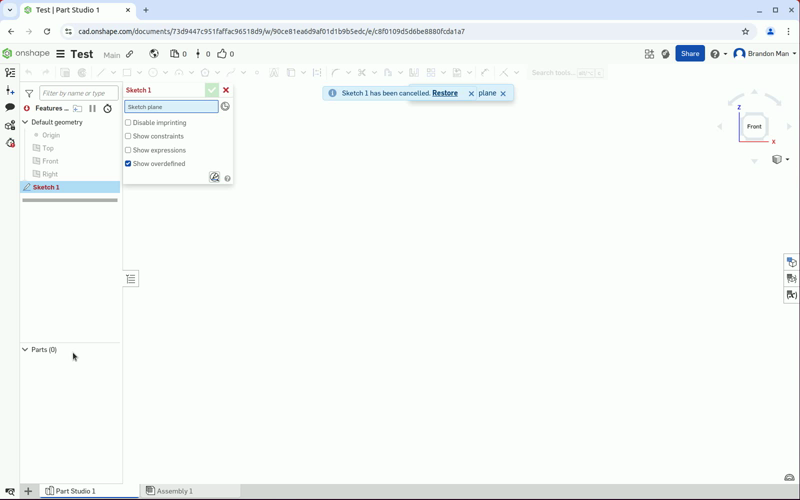
mouse_move(73, 163)
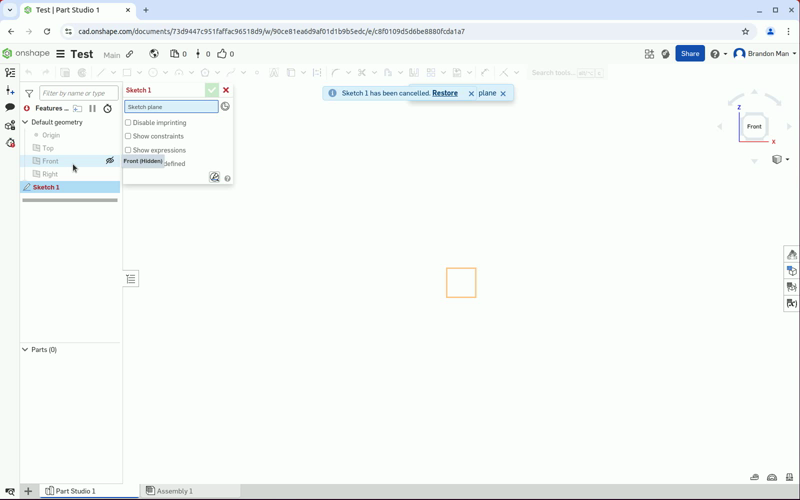
click(73, 163)
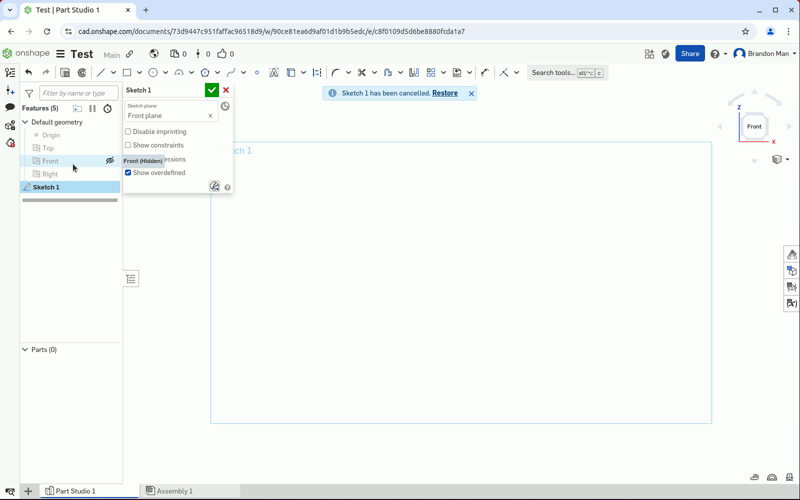
mouse_move(73, 352)
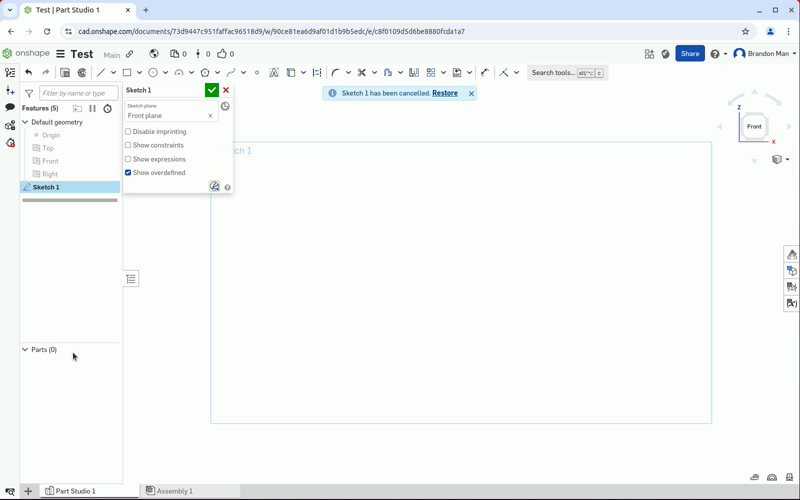
key(y)
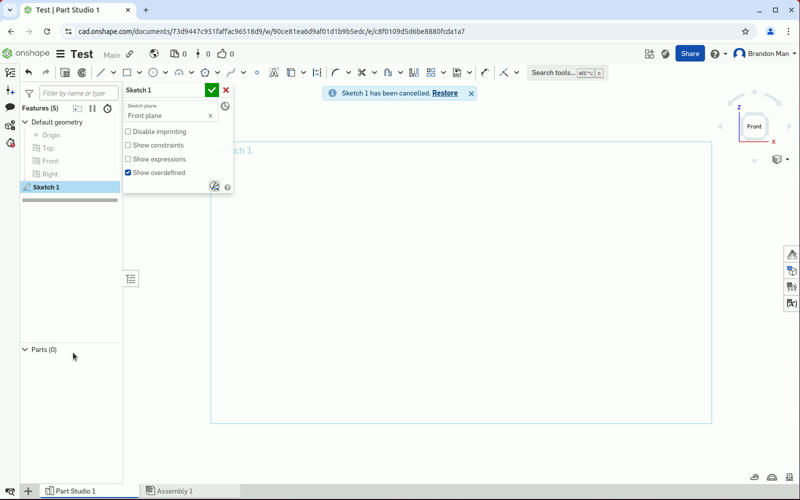
key(l)
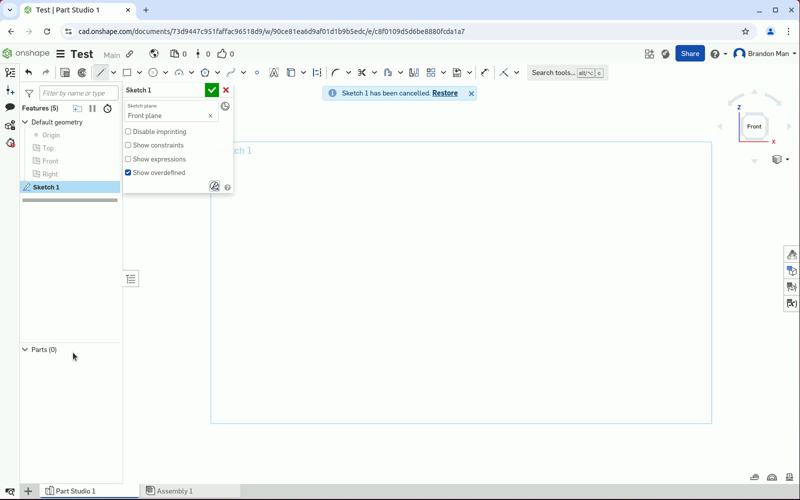
key_down(shift)
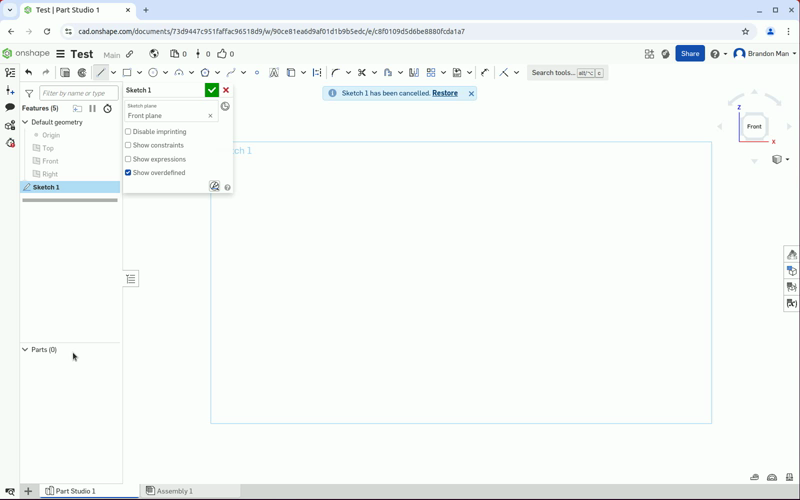
mouse_move(433, 243)
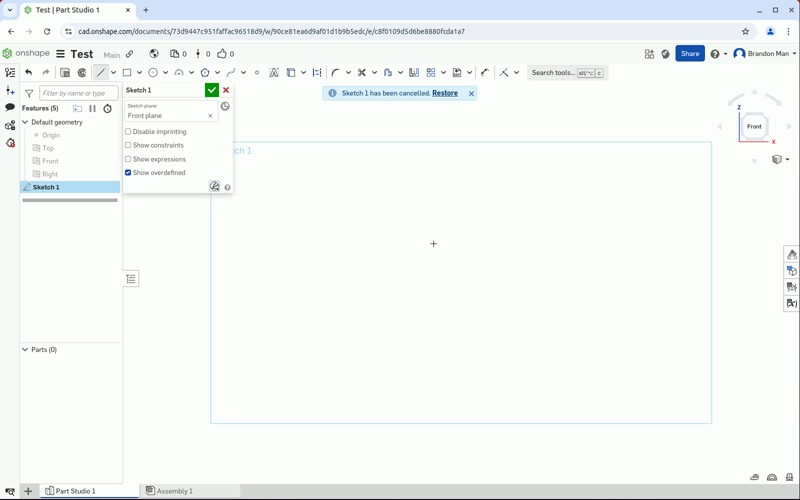
click(433, 243)
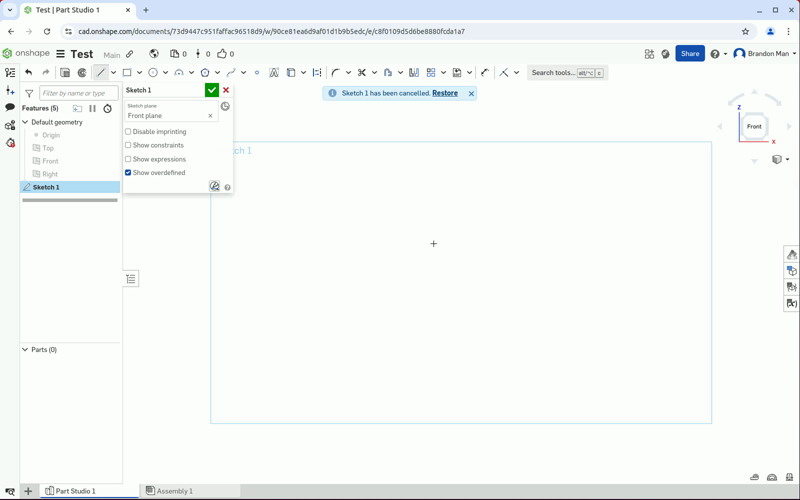
key_up(shift)
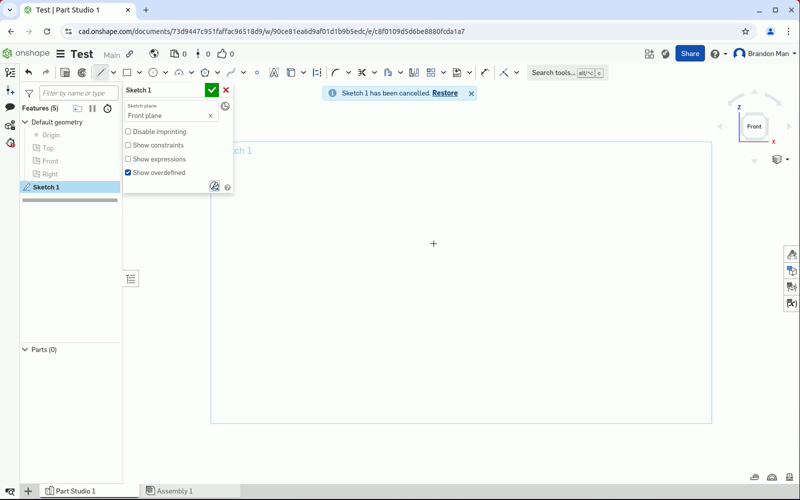
key_down(shift)
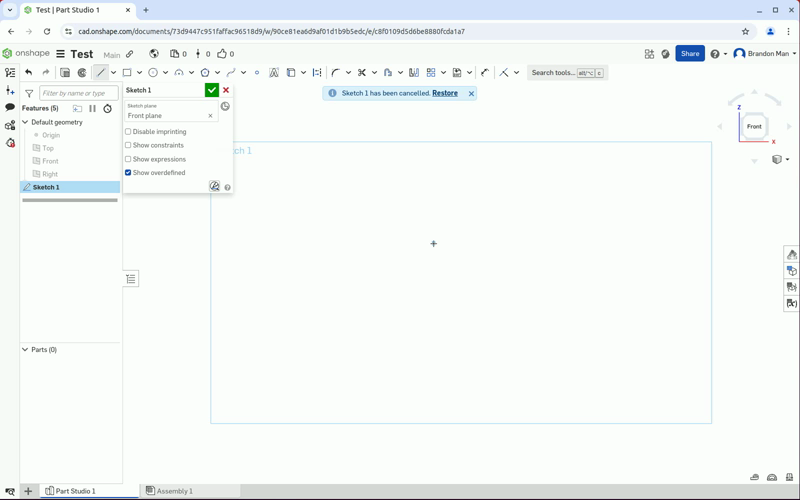
mouse_move(463, 243)
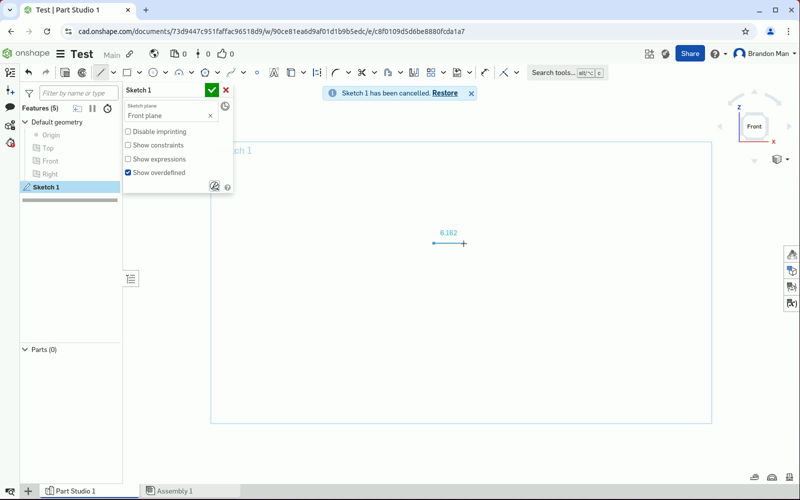
mouse_move(460, 243)
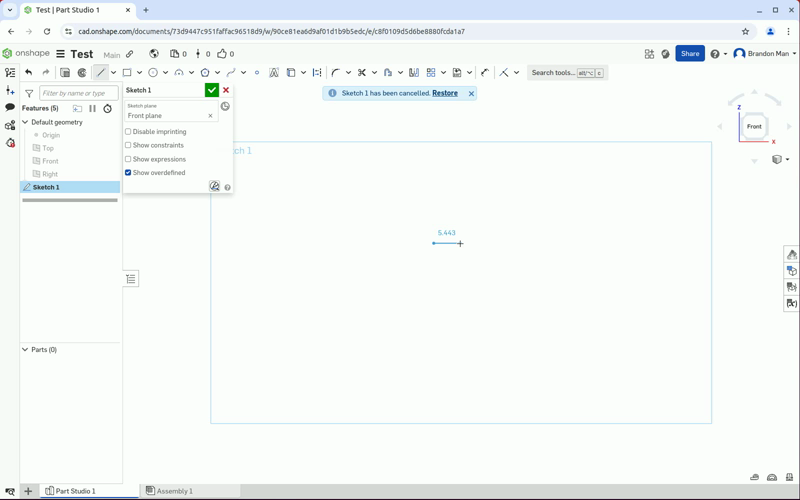
click(460, 243)
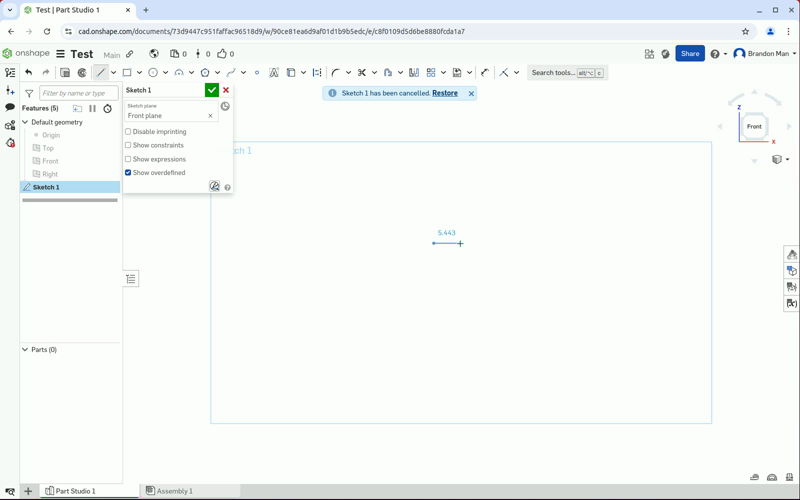
key_up(shift)
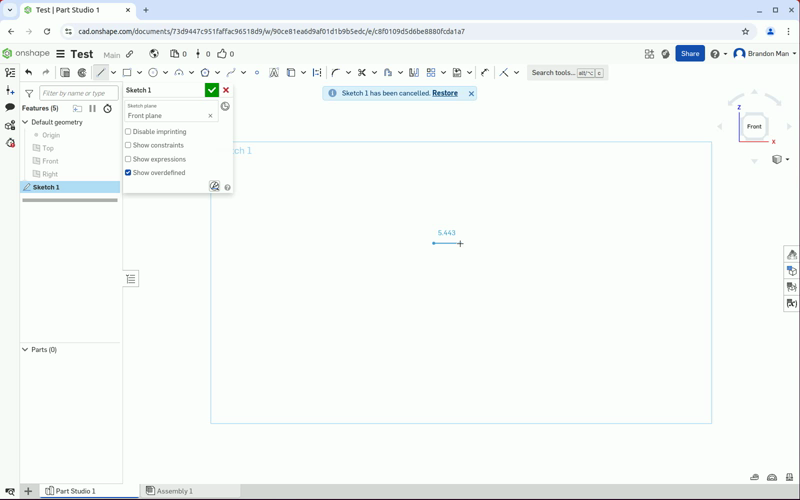
key_down(shift)
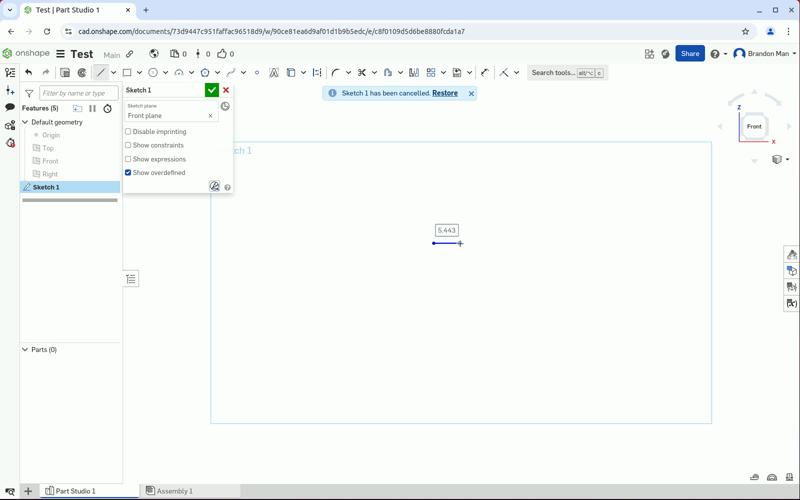
mouse_move(546, 243)
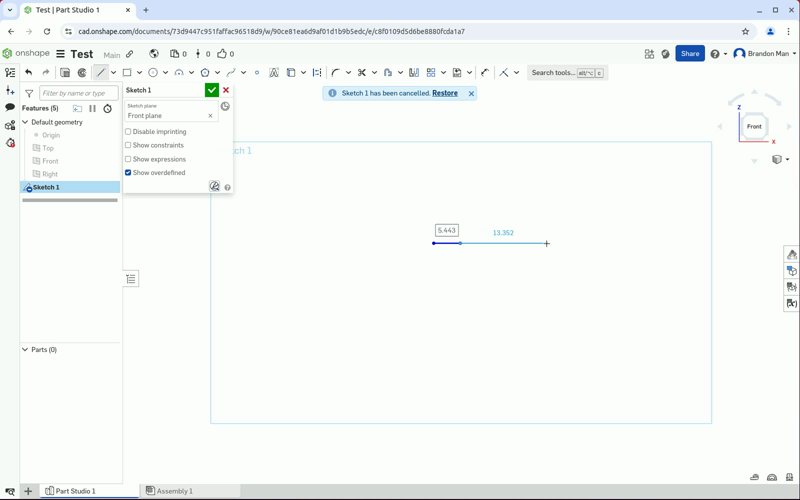
click(546, 243)
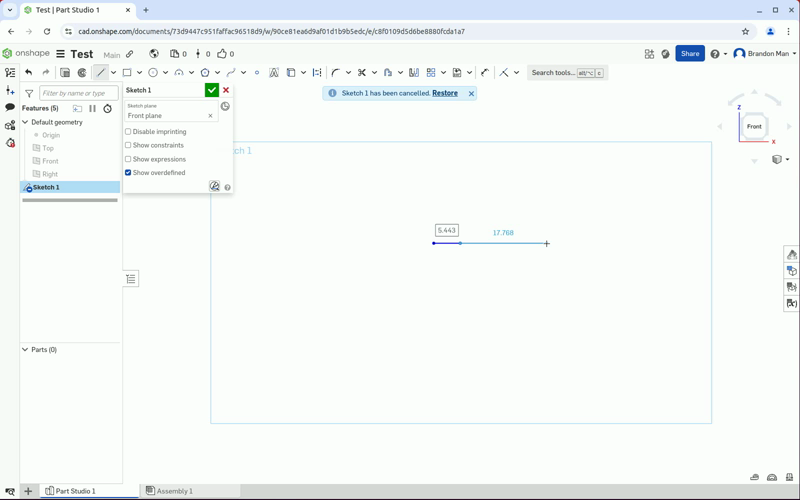
key_up(shift)
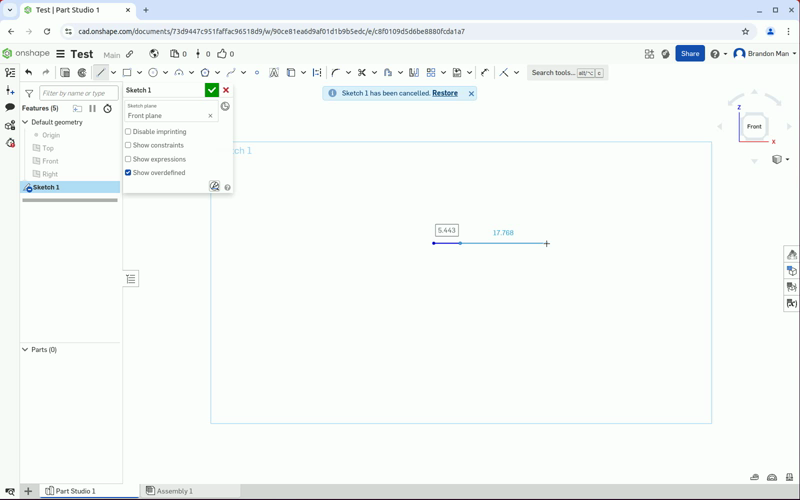
key_down(shift)
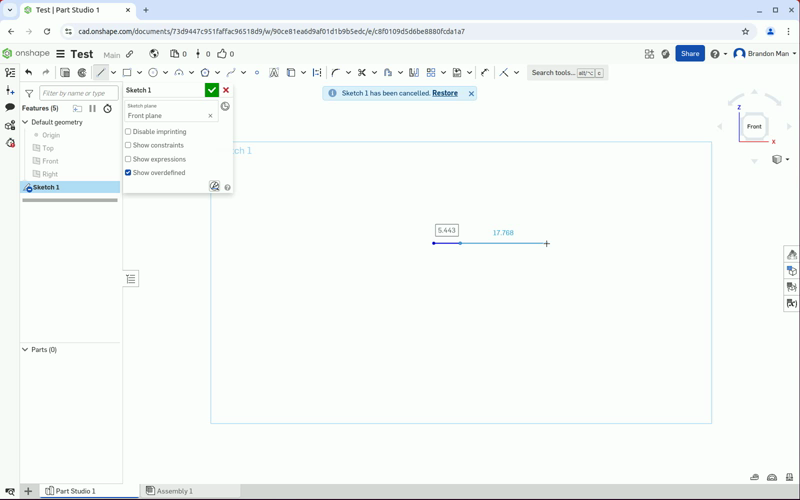
mouse_move(576, 243)
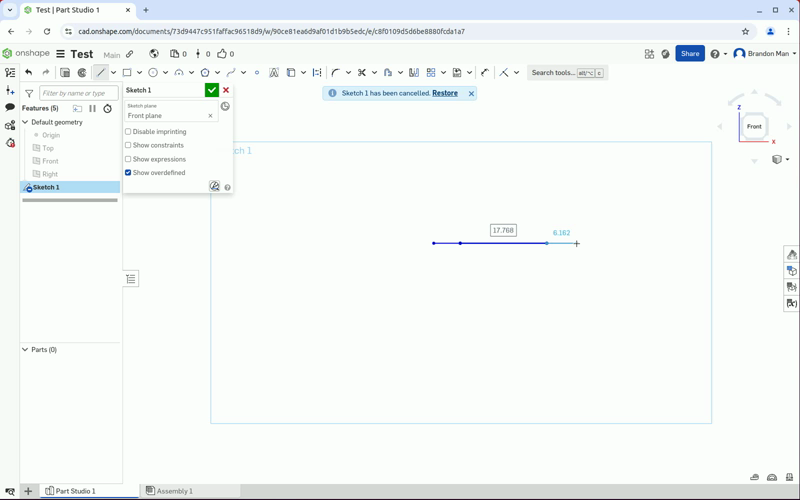
mouse_move(573, 243)
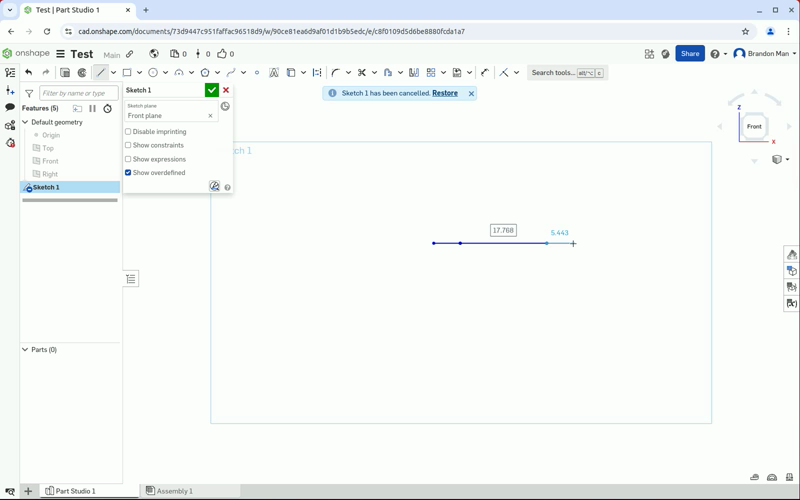
click(573, 243)
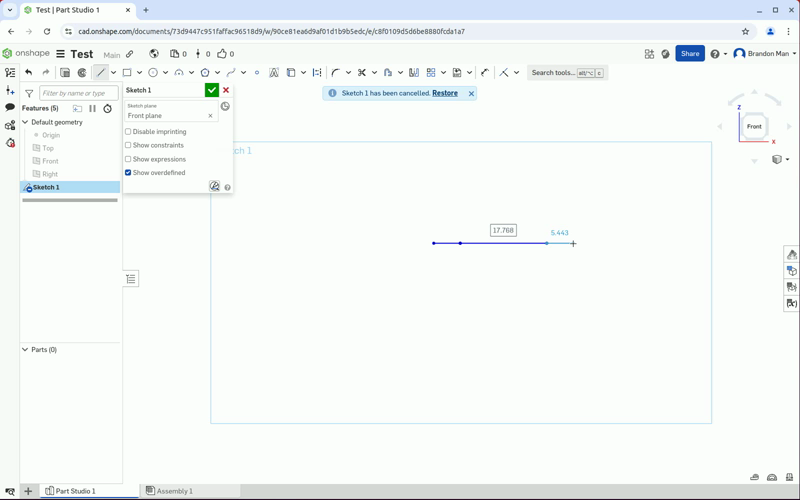
key_up(shift)
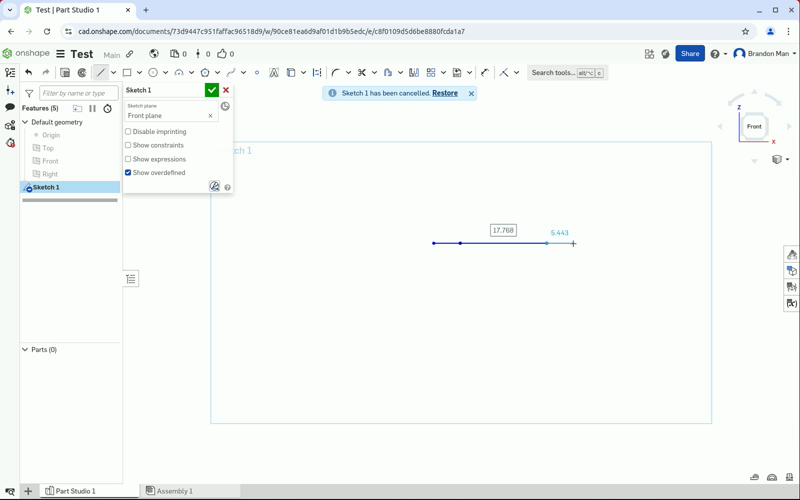
key_down(shift)
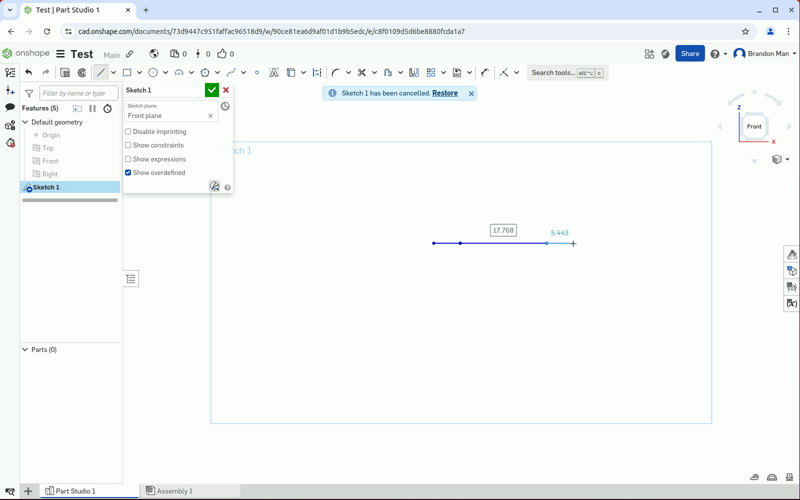
mouse_move(589, 243)
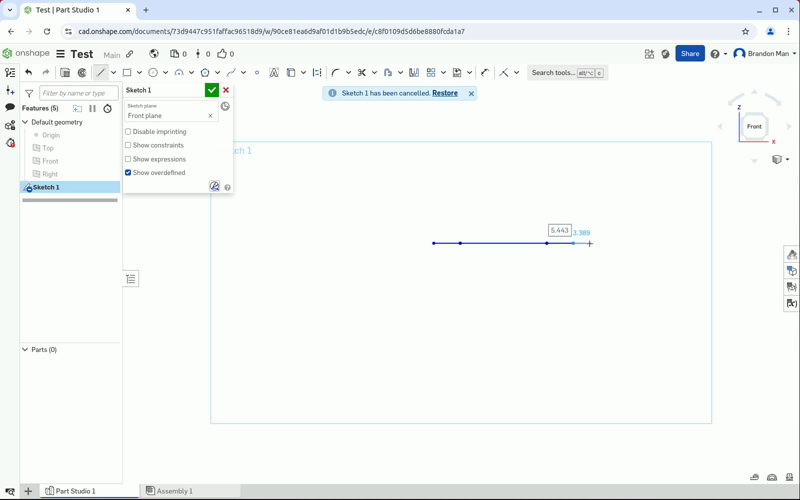
mouse_move(573, 210)
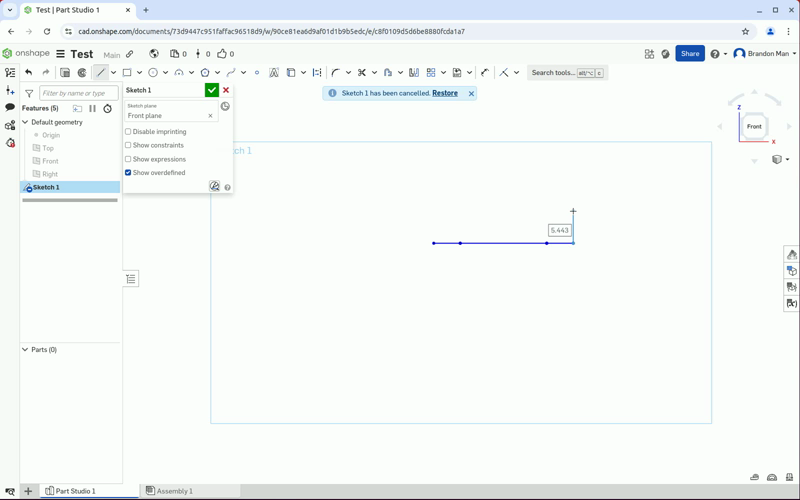
click(573, 210)
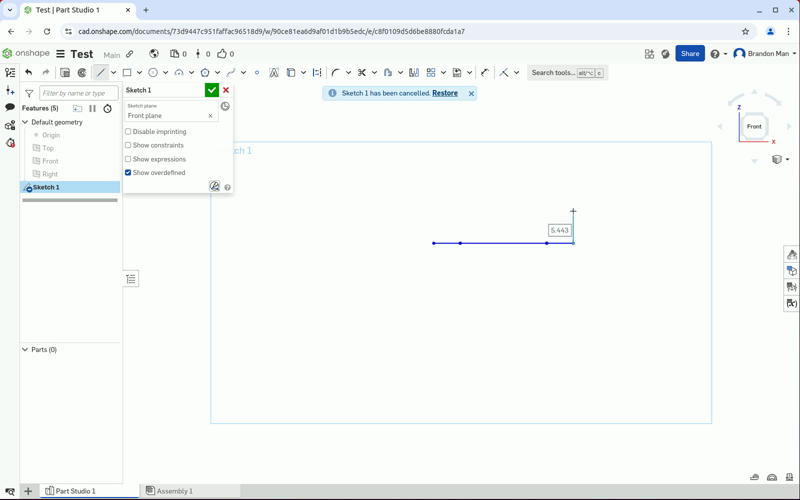
key_up(shift)
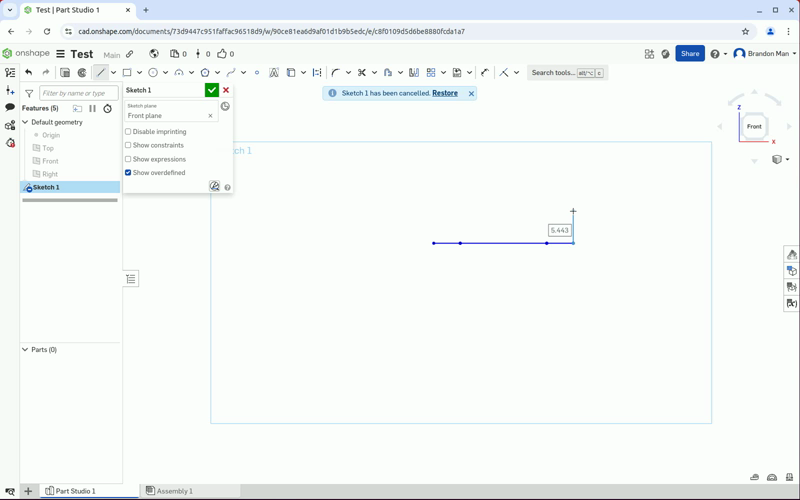
key_down(shift)
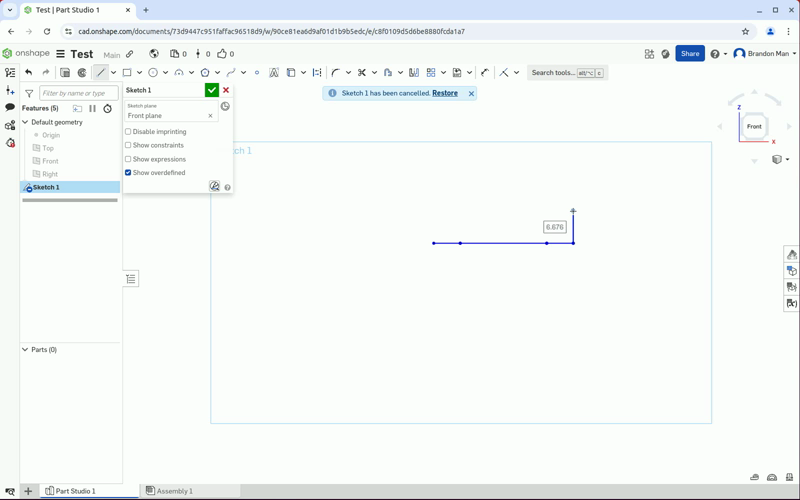
mouse_move(589, 210)
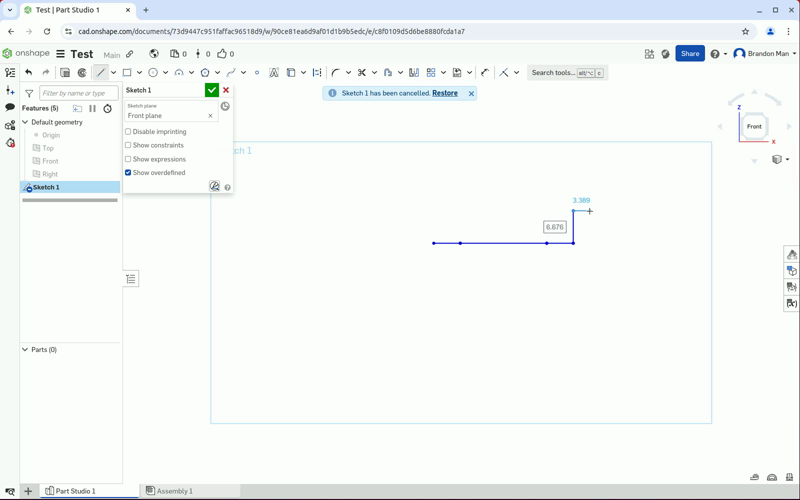
mouse_move(546, 210)
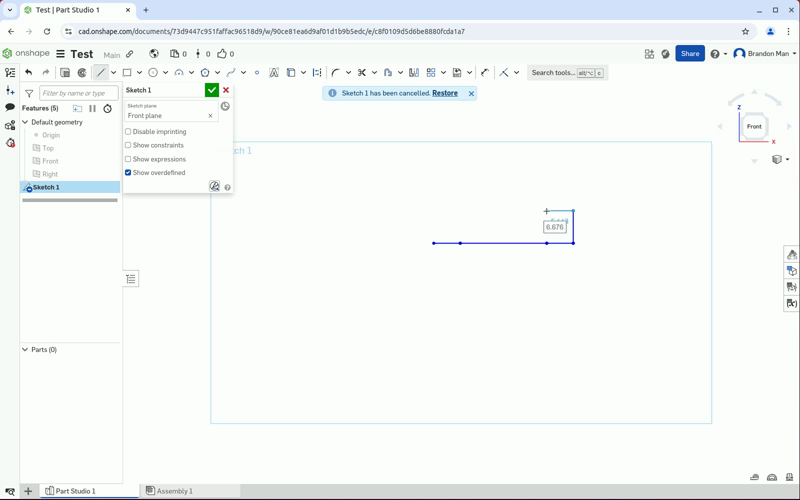
click(546, 210)
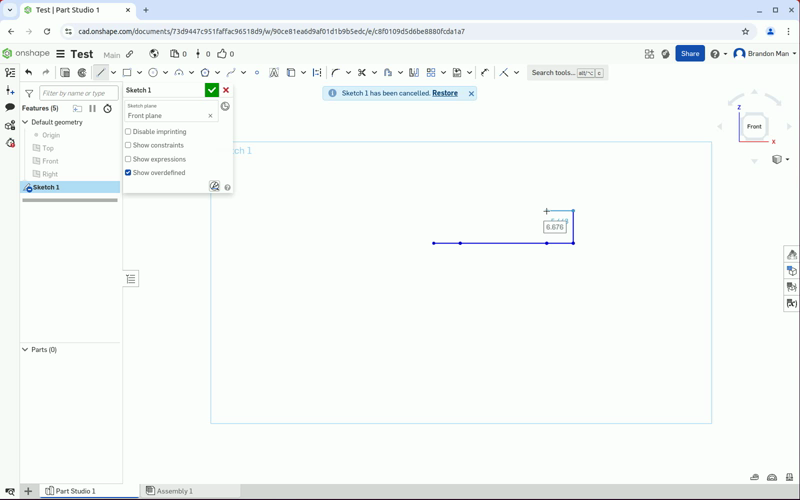
key_up(shift)
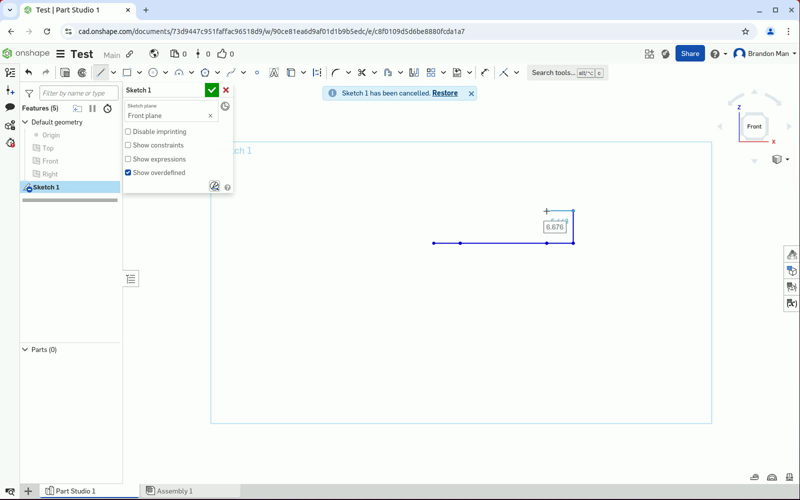
key_down(shift)
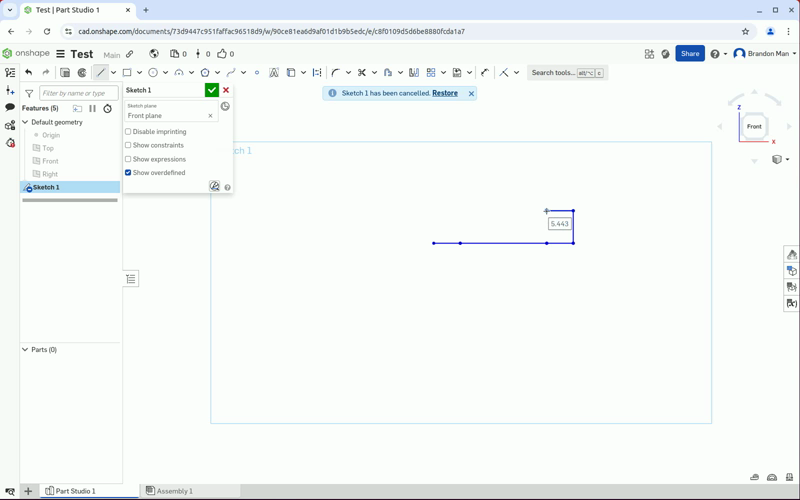
mouse_move(460, 210)
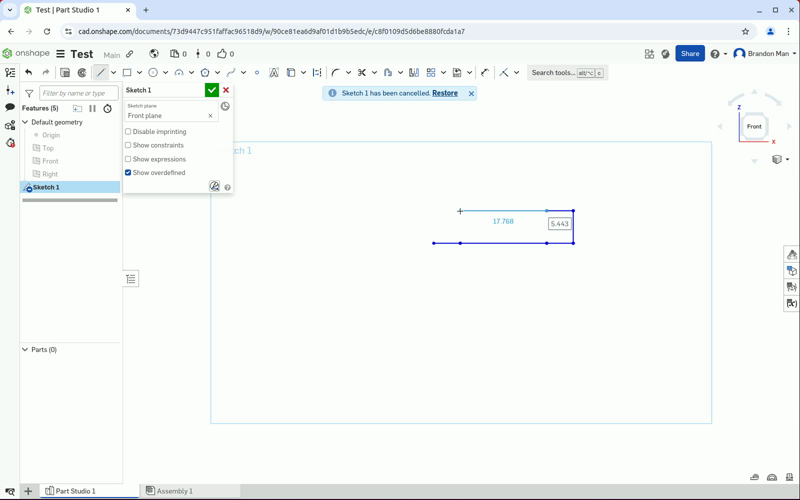
click(460, 210)
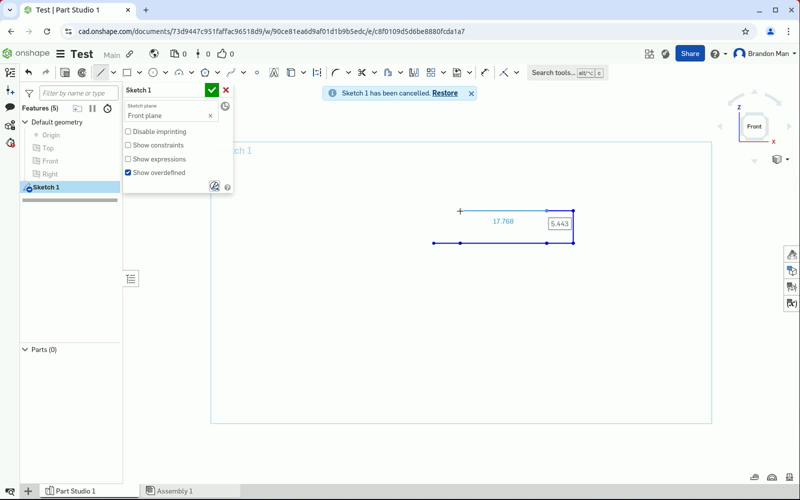
key_up(shift)
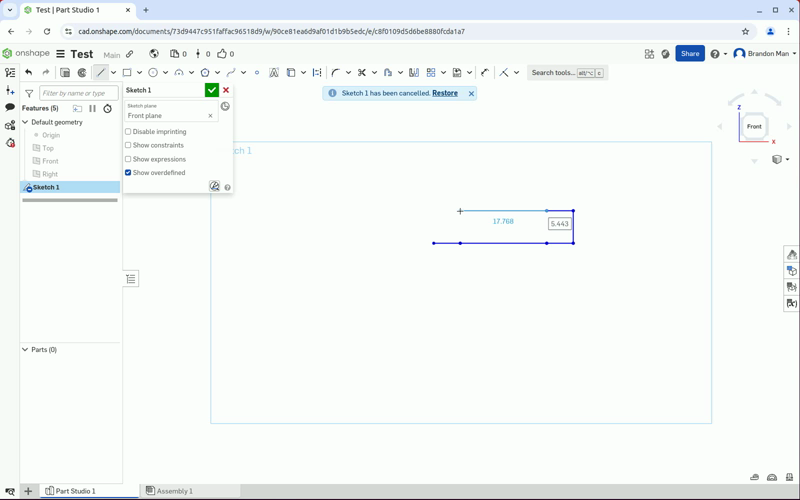
key_down(shift)
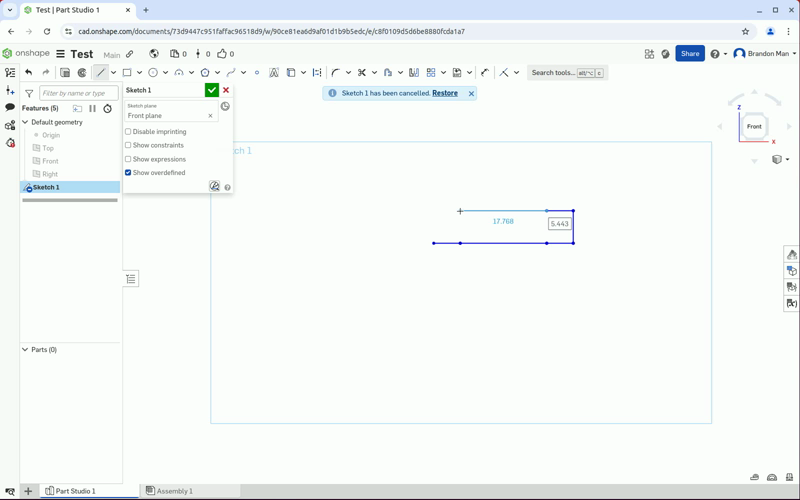
mouse_move(490, 210)
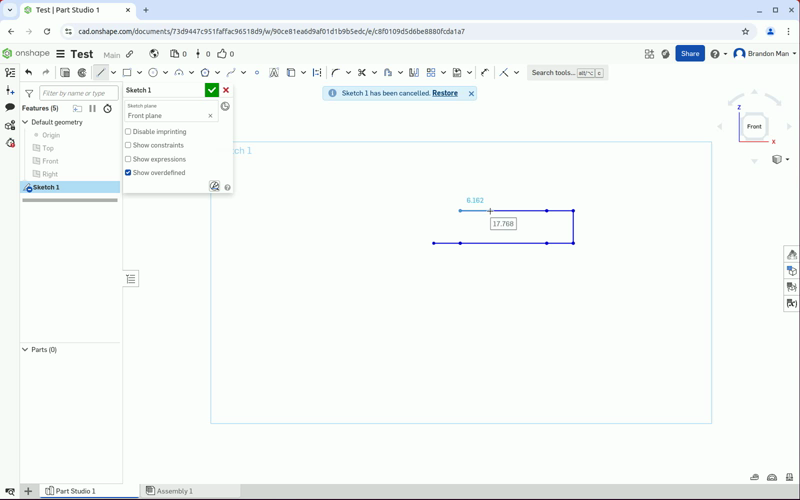
mouse_move(433, 210)
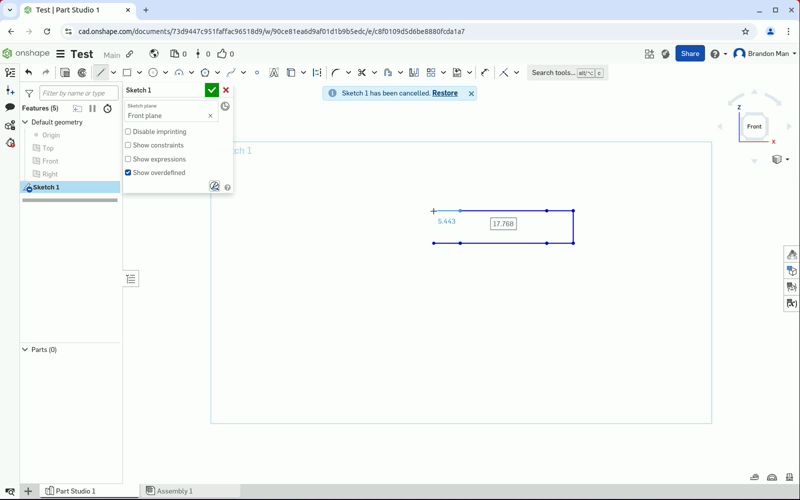
click(433, 210)
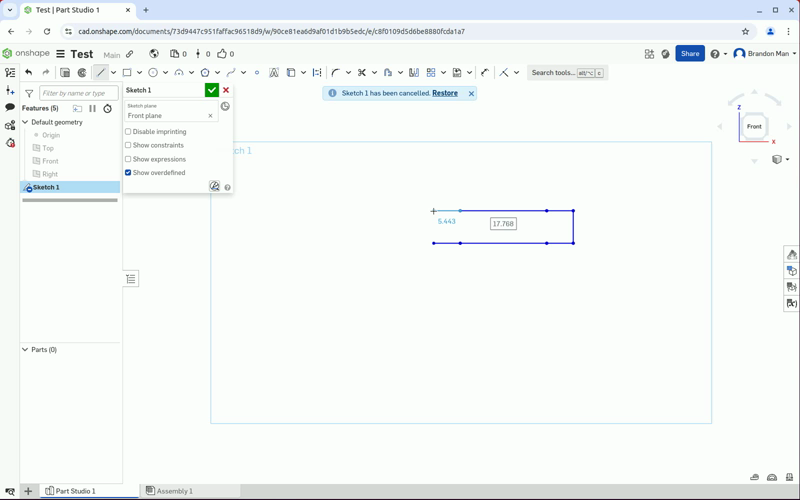
key_up(shift)
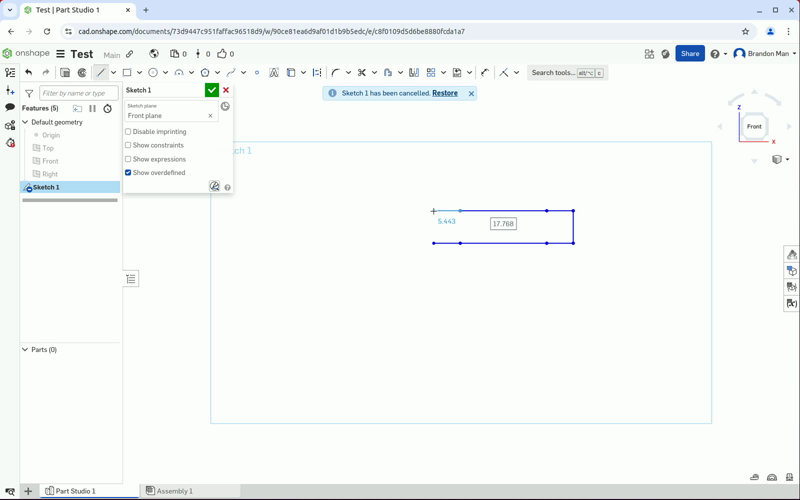
mouse_move(463, 210)
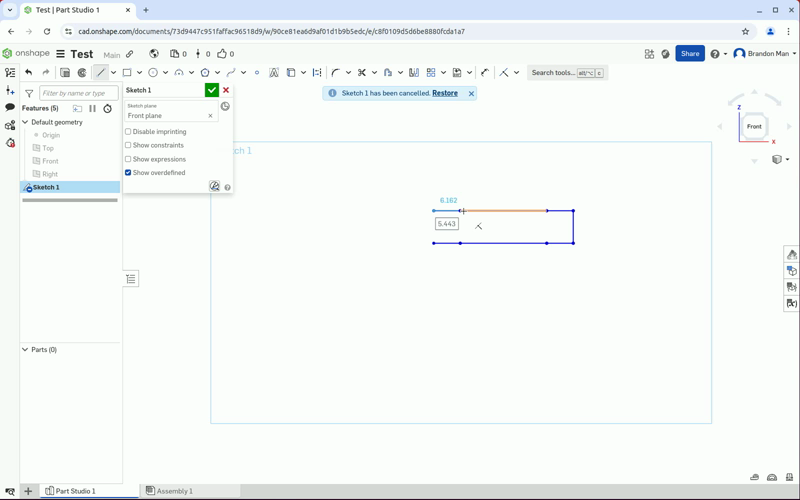
key_down(shift)
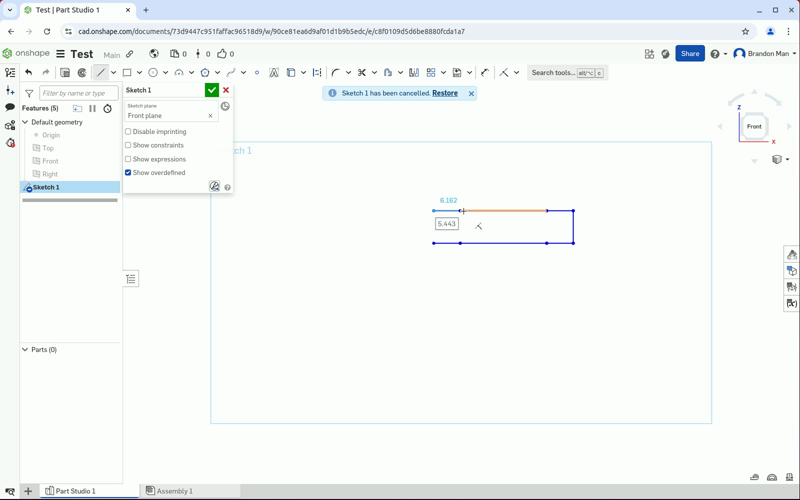
mouse_move(433, 243)
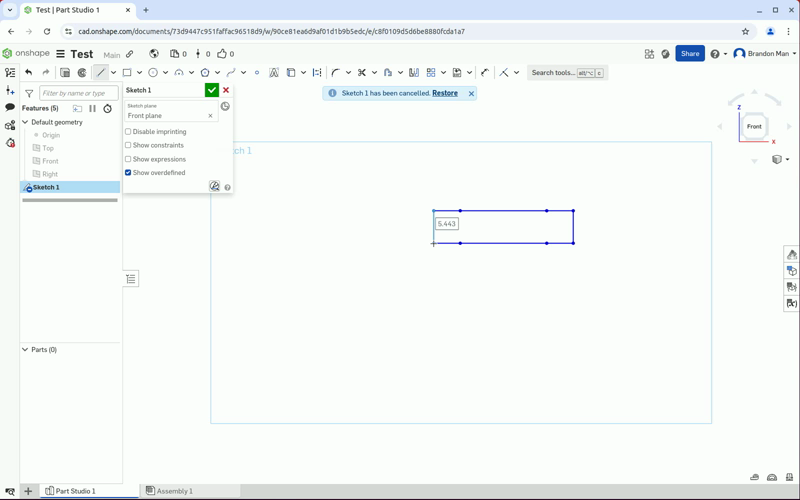
key_up(shift)
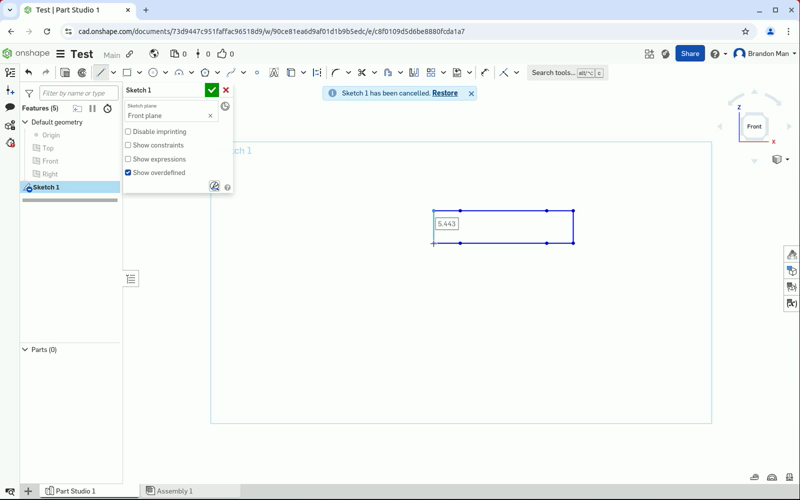
click(433, 243)
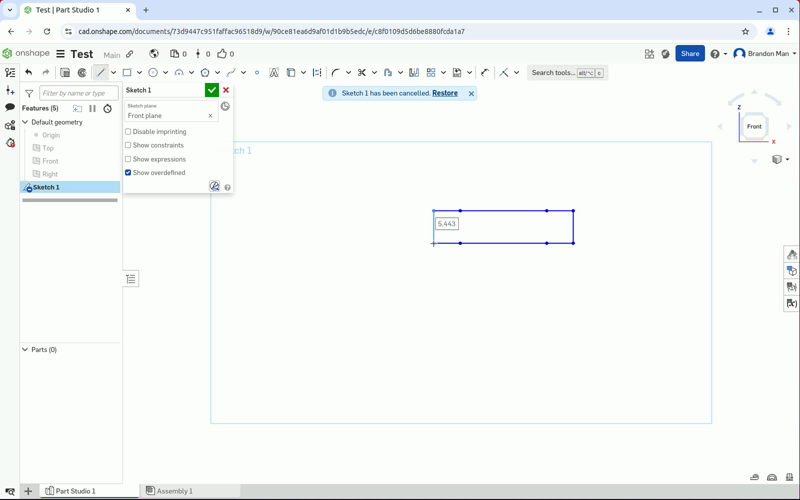
key(esc)
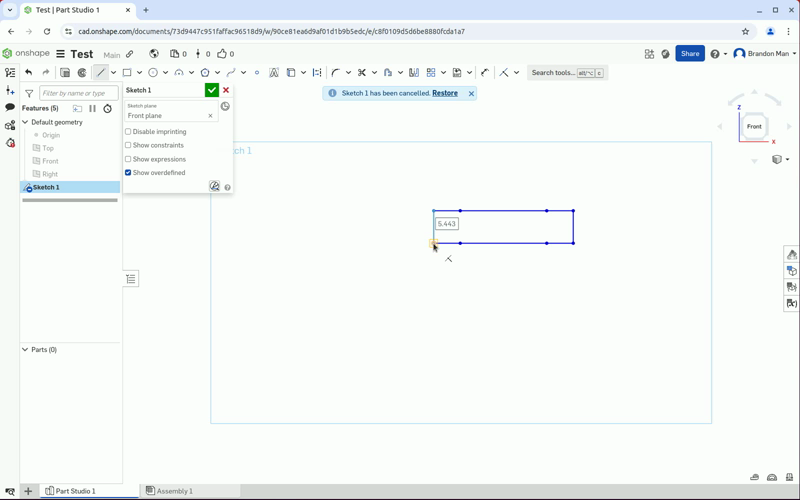
mouse_move(527, 217)
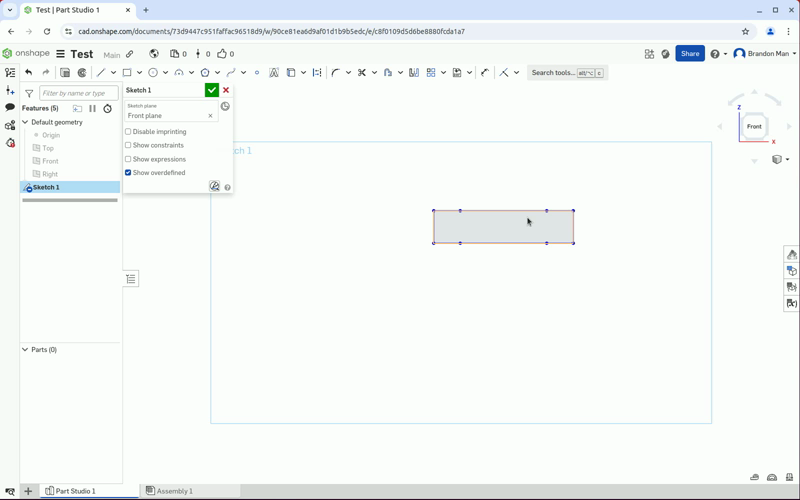
click(527, 217)
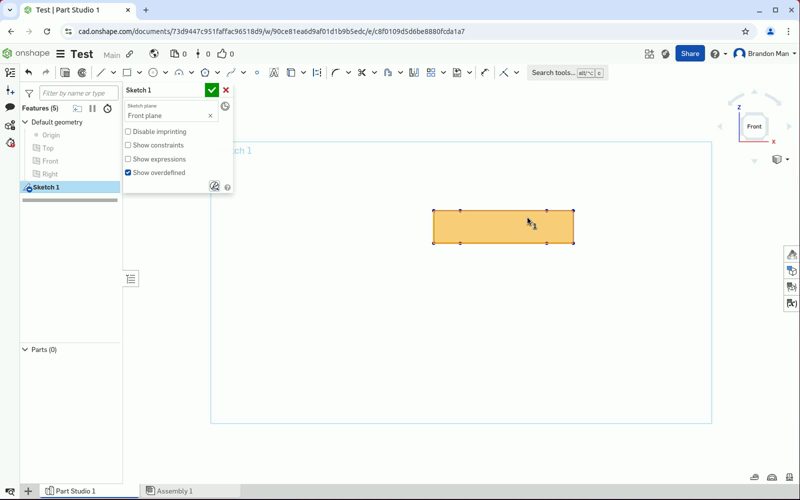
mouse_move(73, 352)
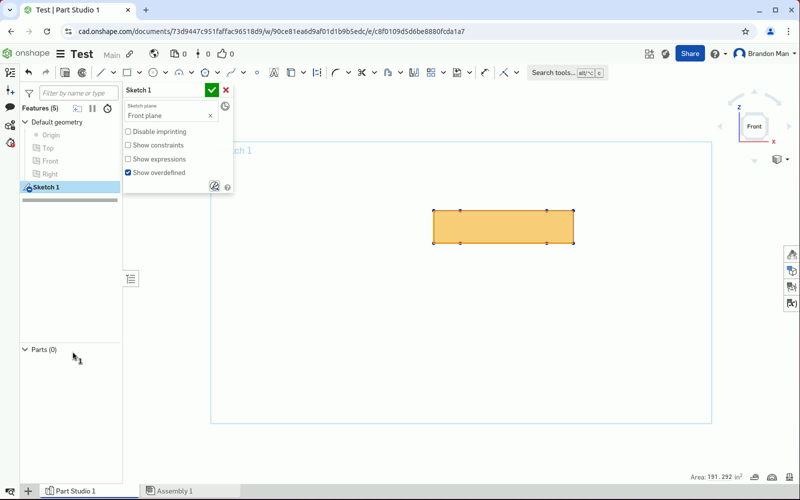
key(shift+y)
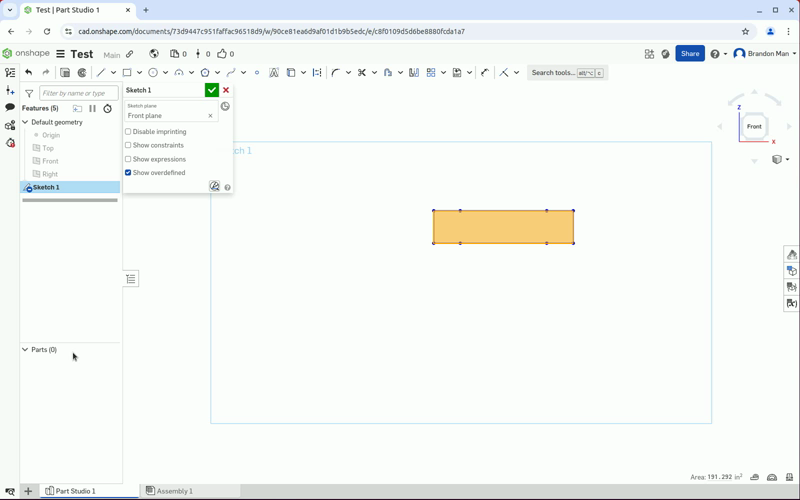
key(shift+e)
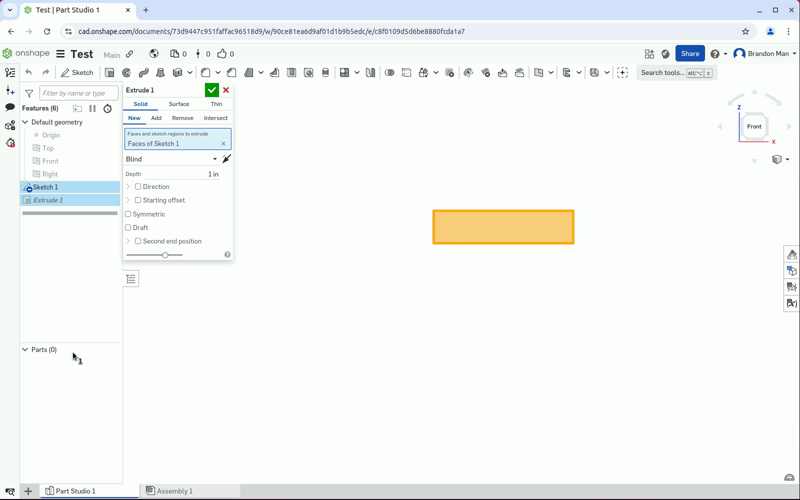
mouse_move(143, 106)
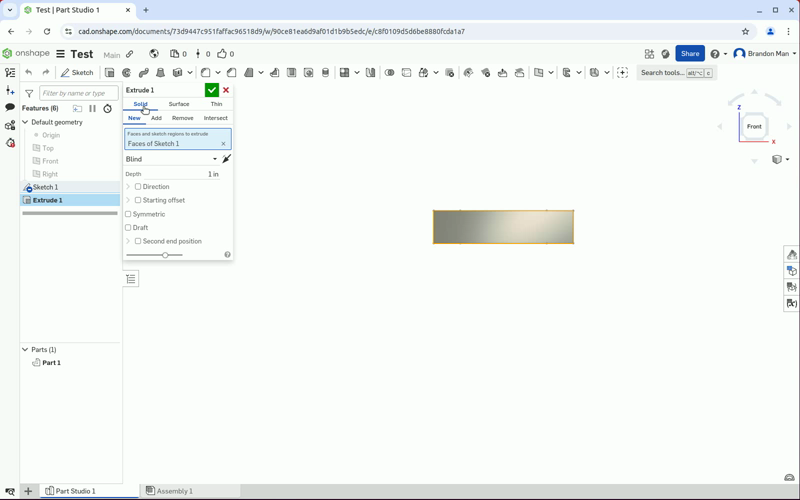
click(143, 106)
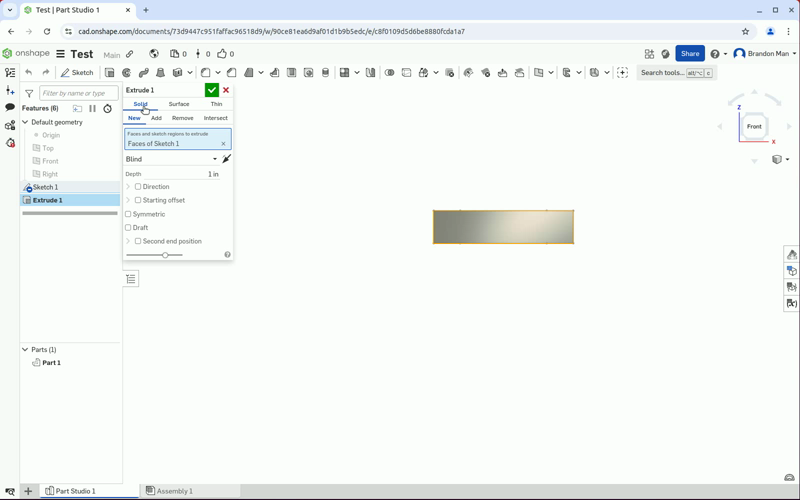
mouse_move(137, 120)
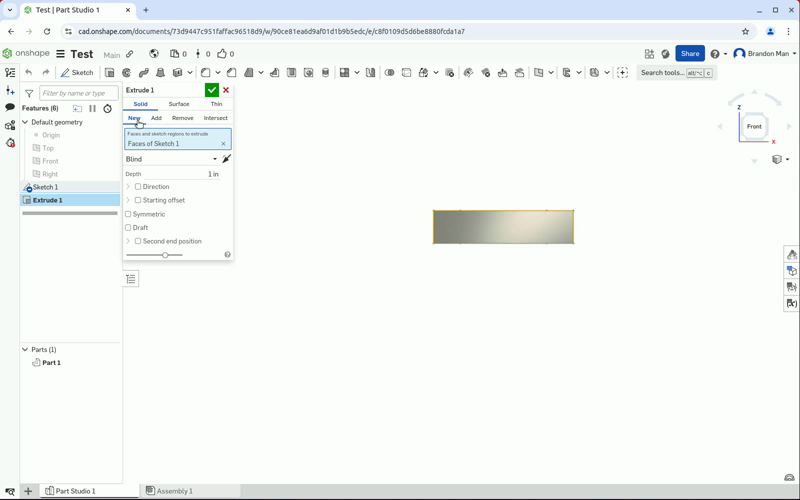
click(137, 120)
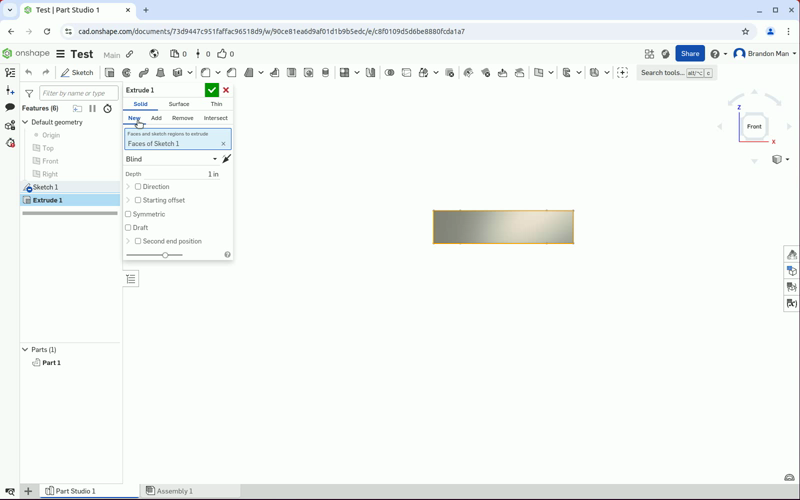
key(tab, 4)
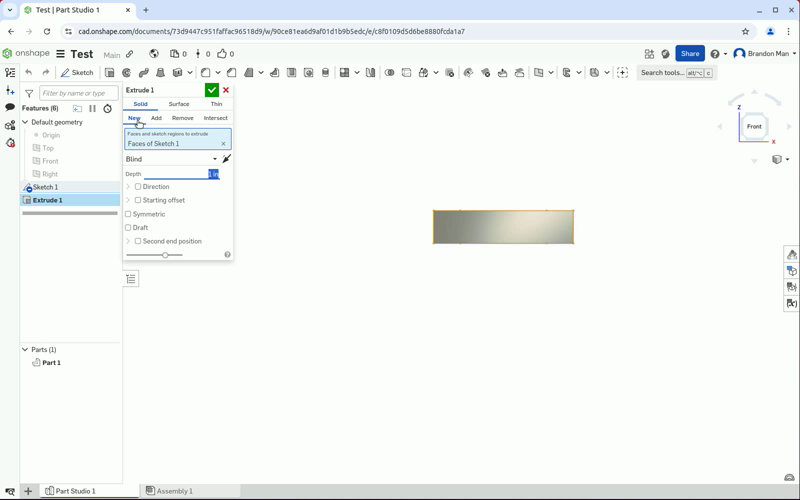
text(14.202)
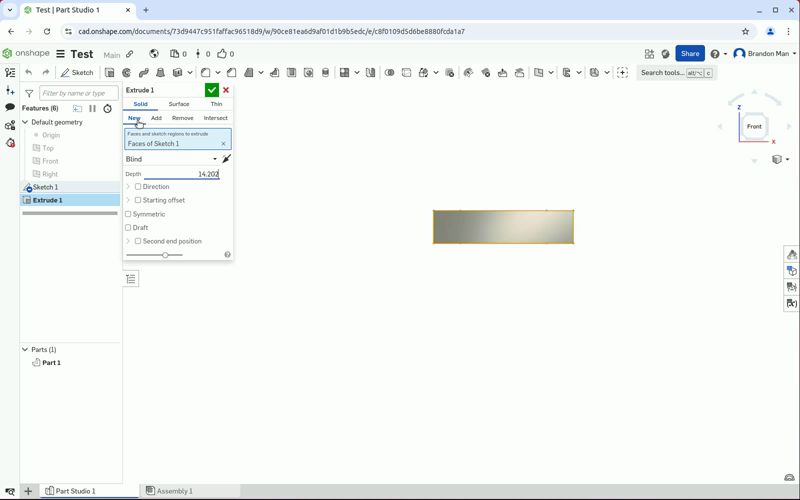
key(enter)
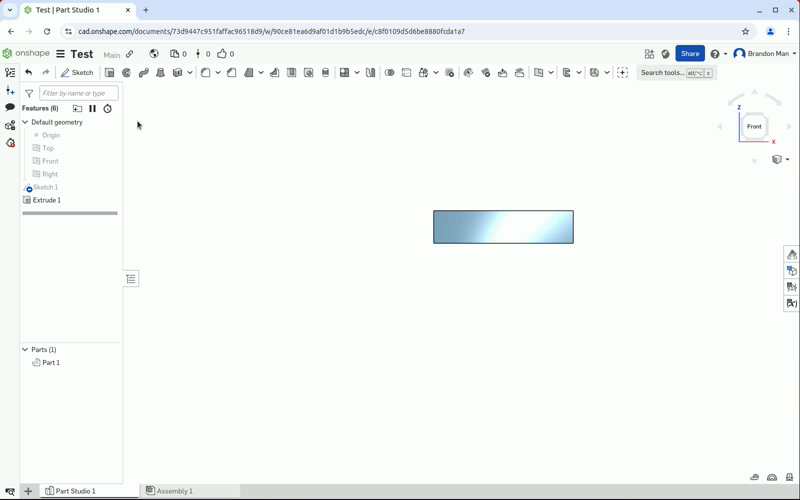
key(shift+h)
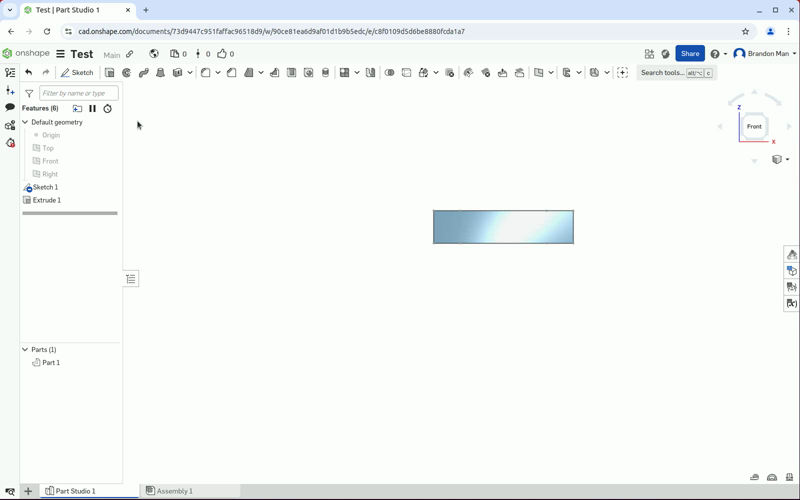
key(shift+h)
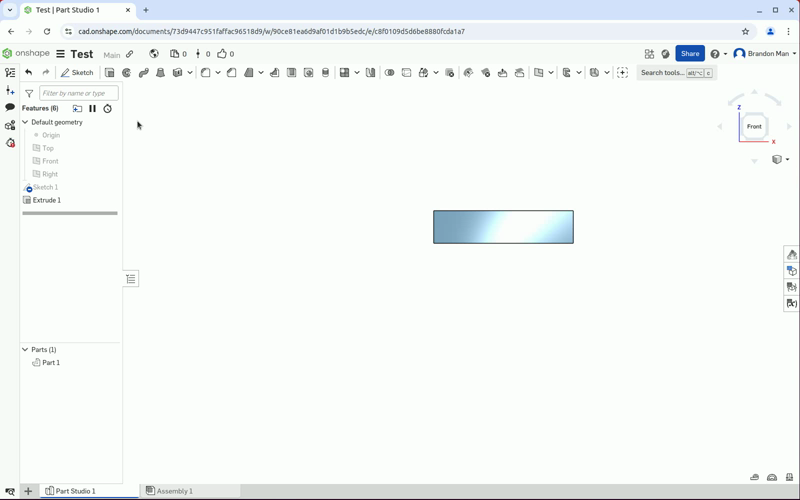
mouse_move(73, 189)
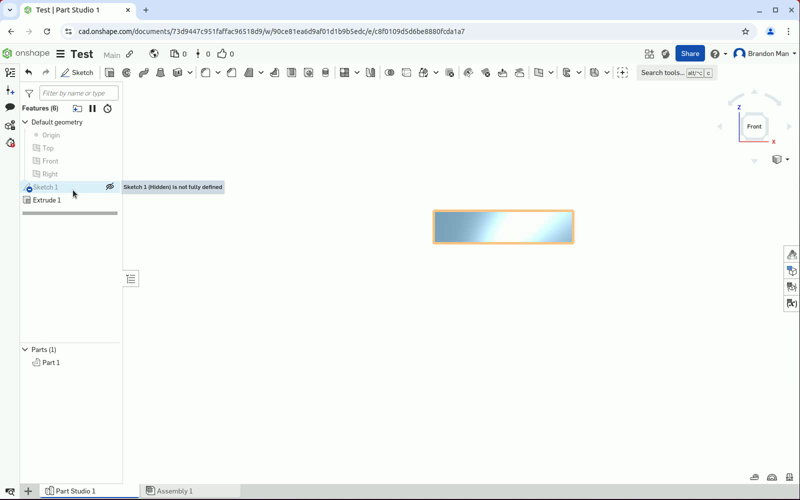
click(73, 189)
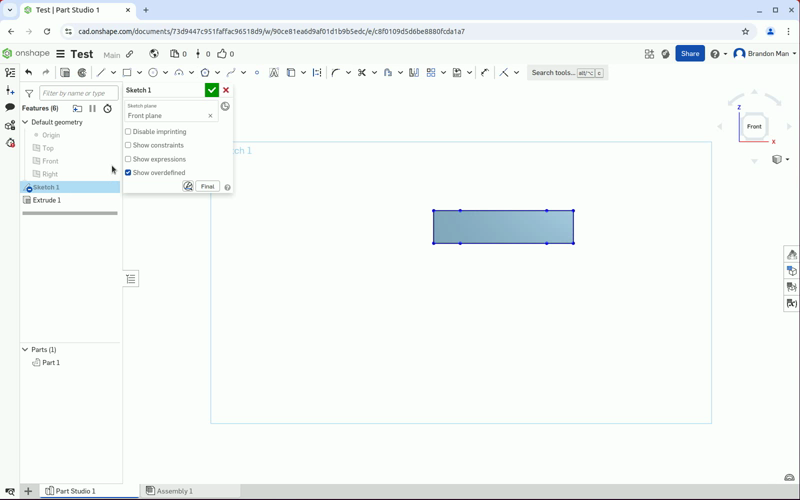
mouse_move(229, 92)
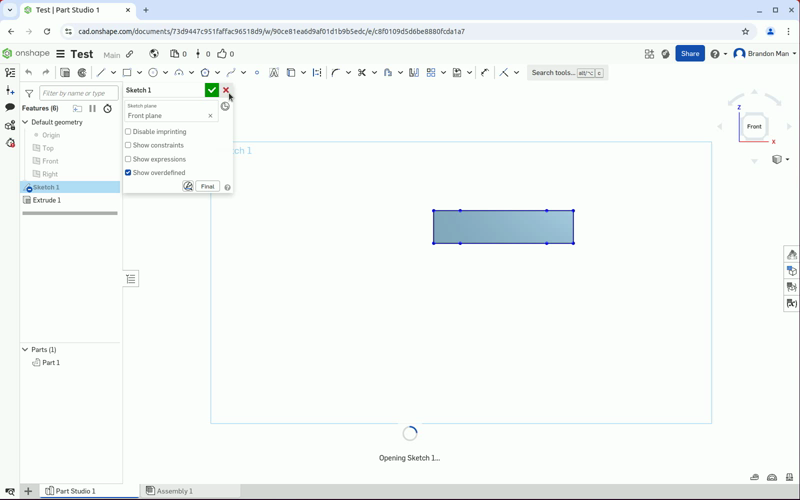
click(229, 92)
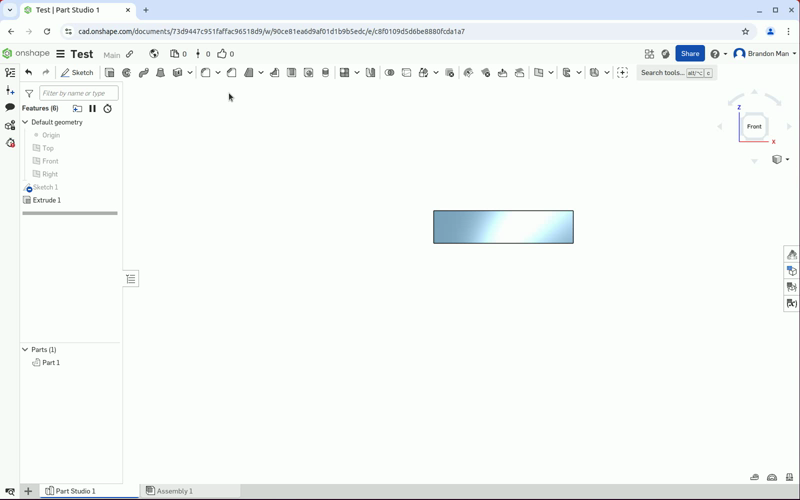
mouse_move(73, 352)
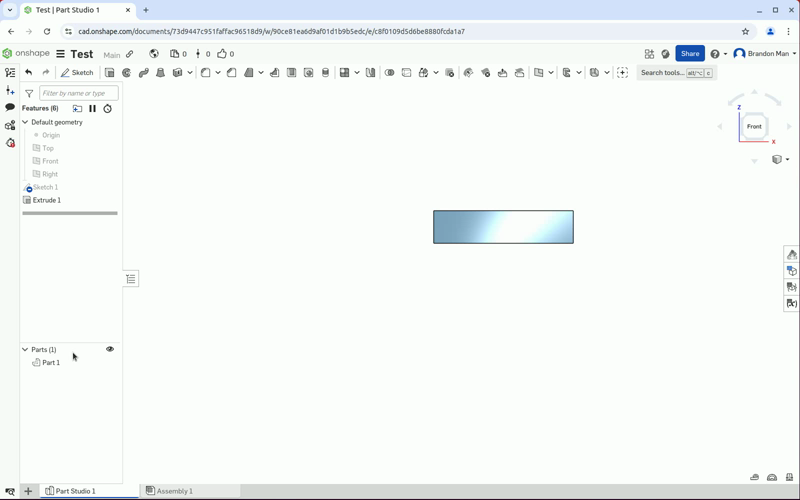
key(y)
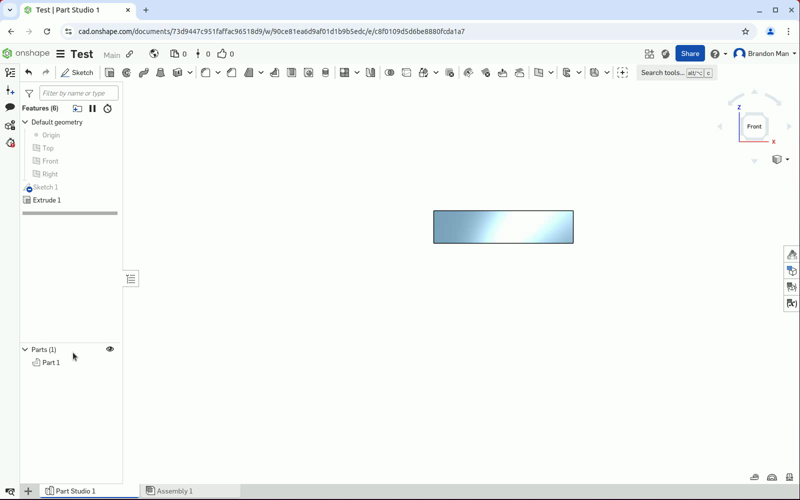
key(shift+p)
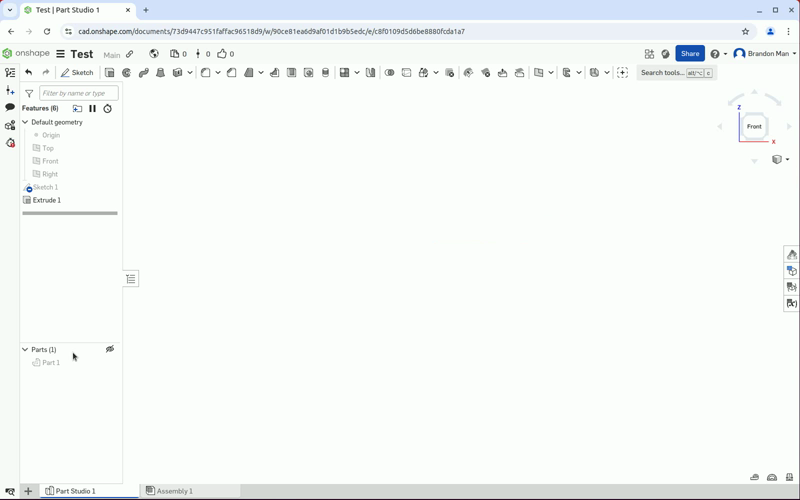
key(space)
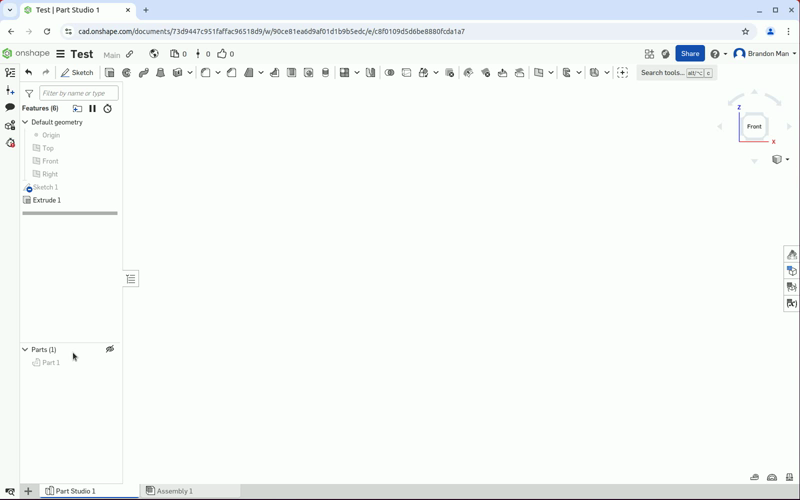
key_down(shift)
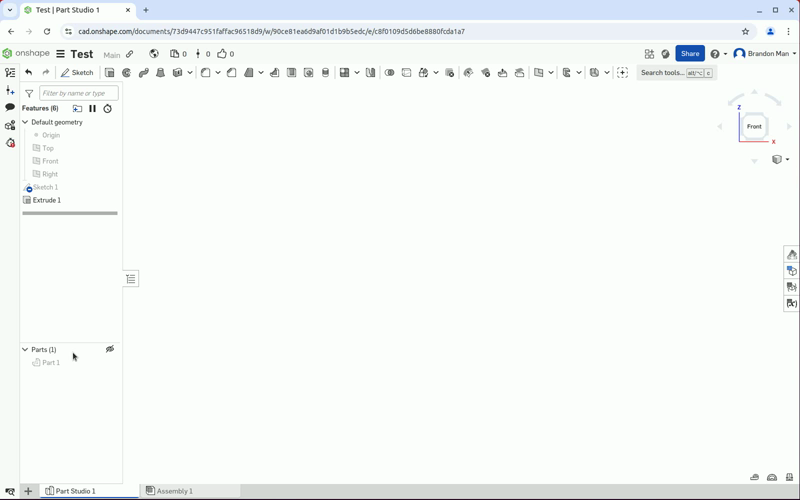
key(down)
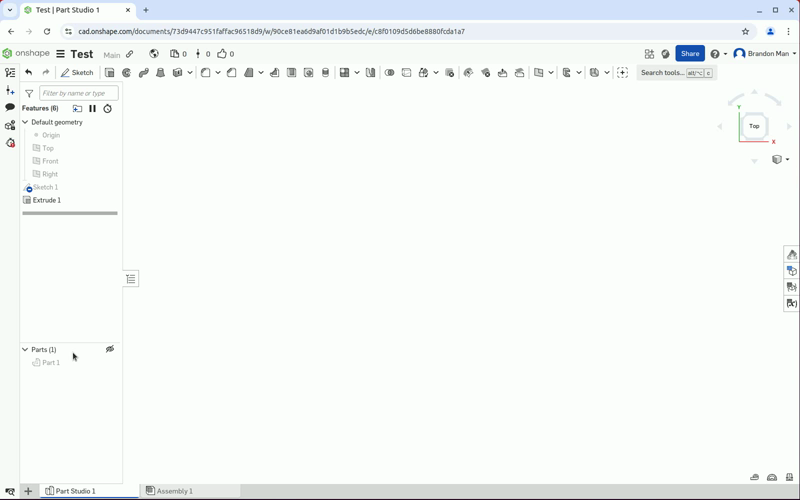
key_up(shift)
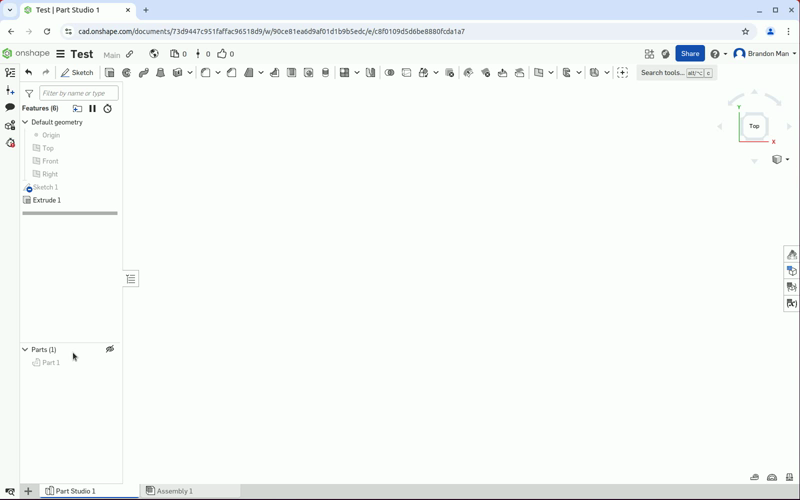
mouse_move(73, 352)
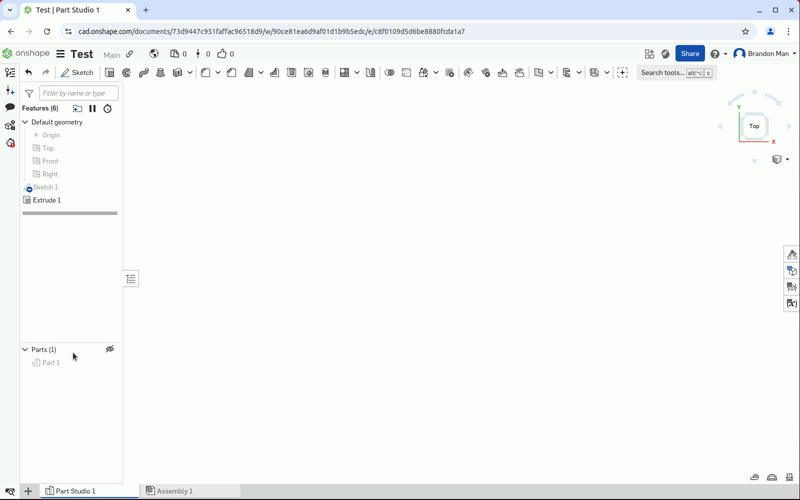
key(shift+y)
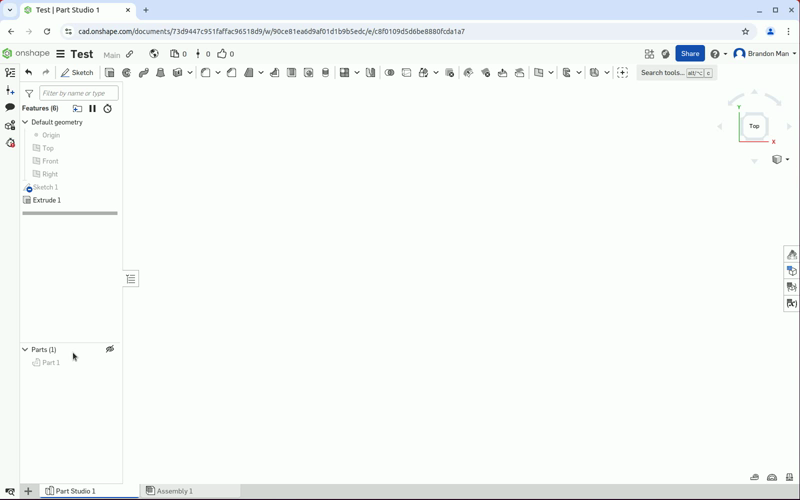
key(shift+s)
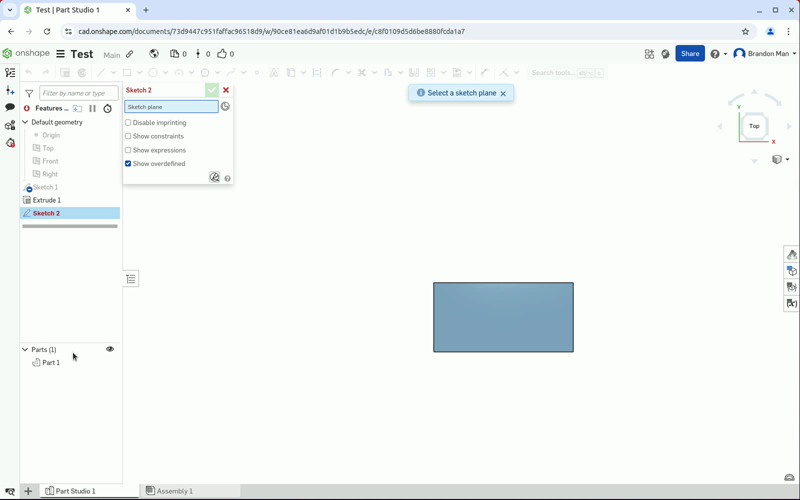
mouse_move(73, 150)
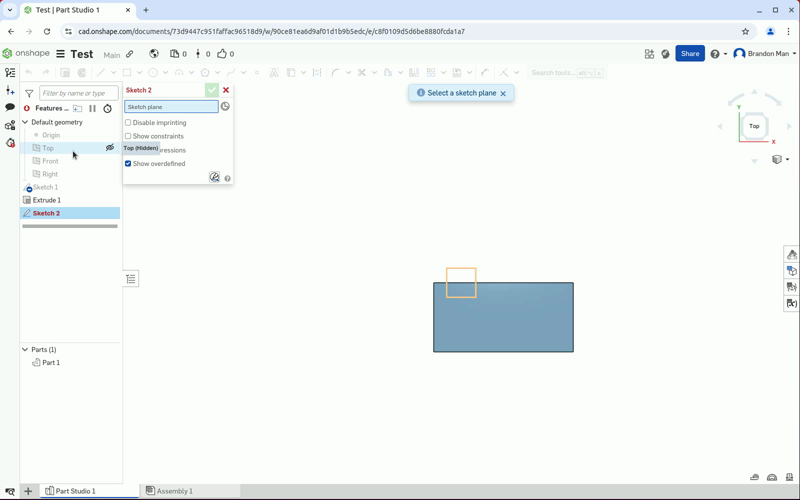
click(73, 150)
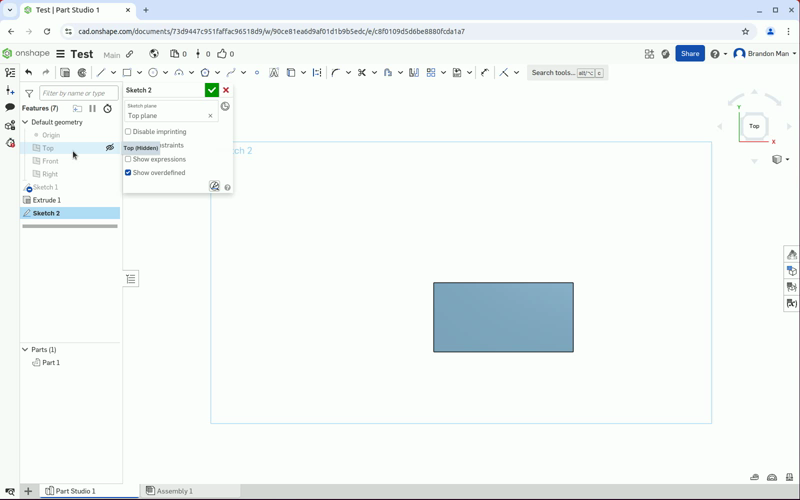
mouse_move(73, 352)
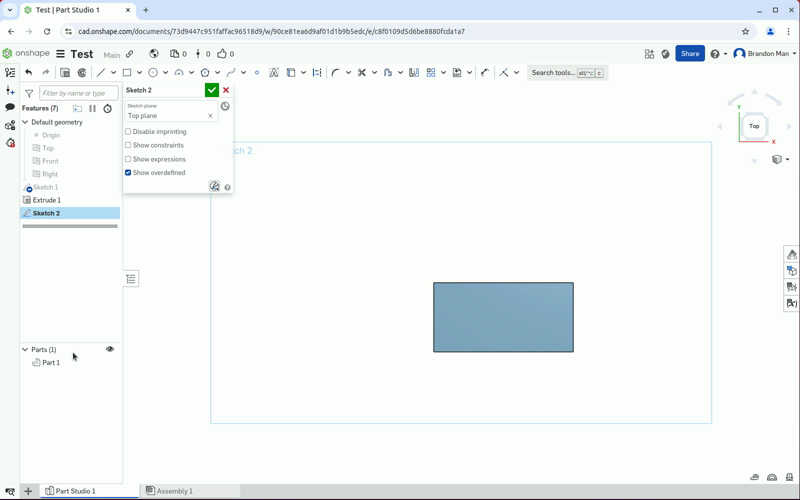
key(y)
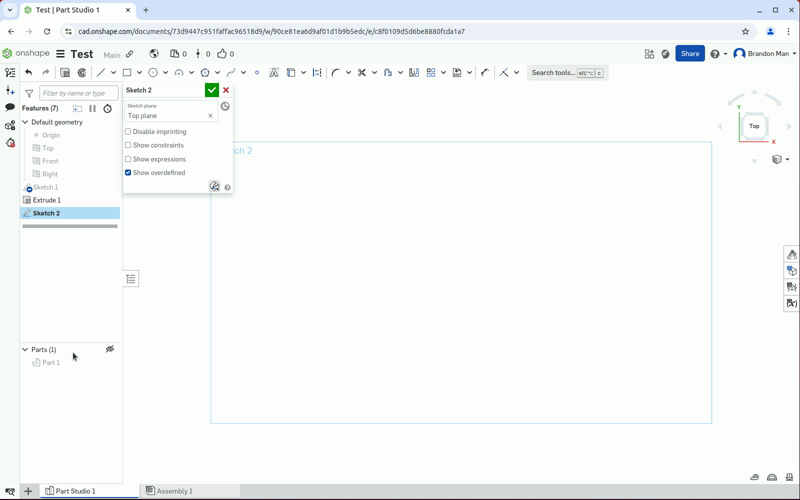
key(c)
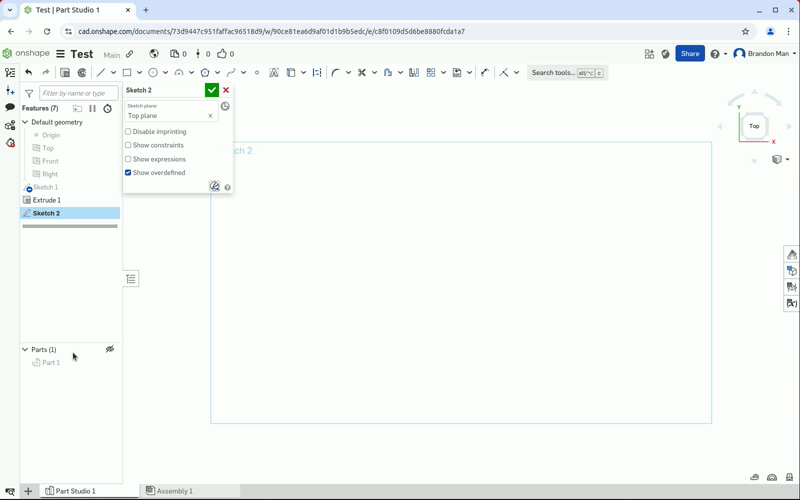
key_down(shift)
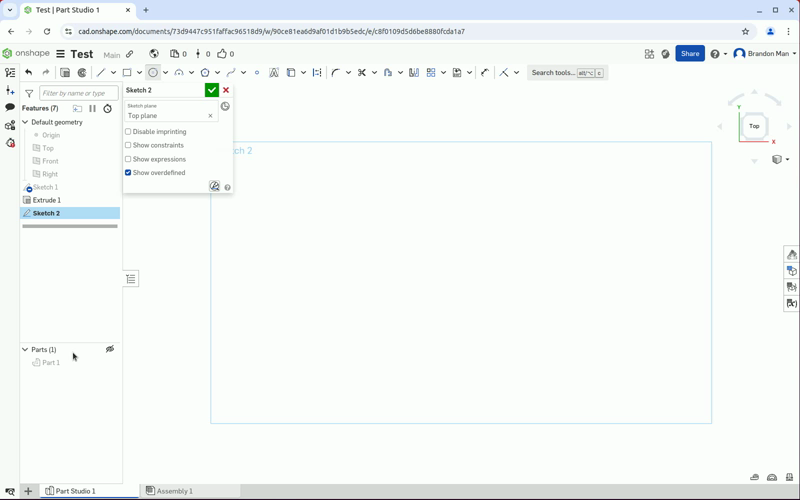
mouse_move(503, 318)
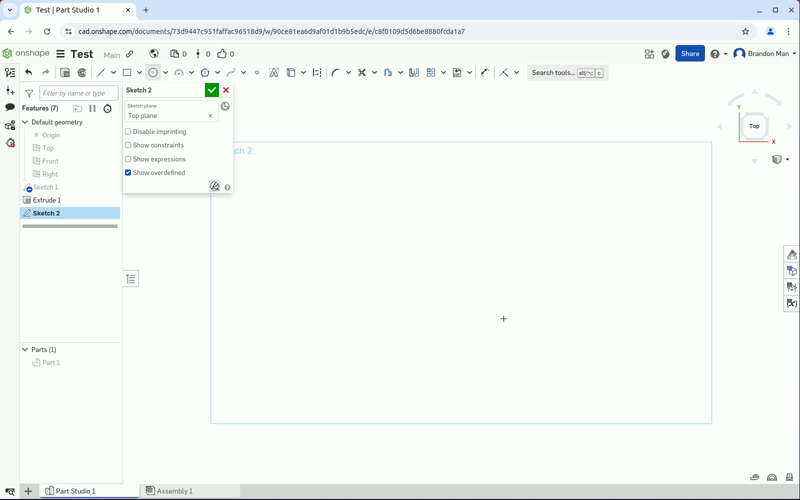
click(503, 318)
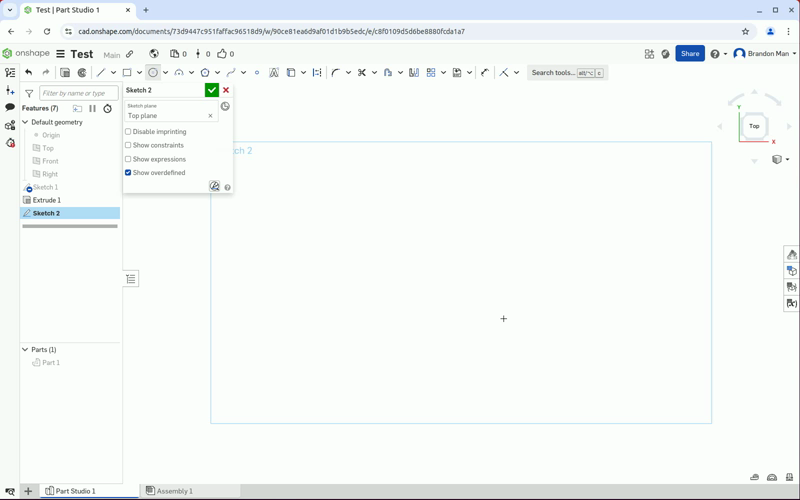
key_up(shift)
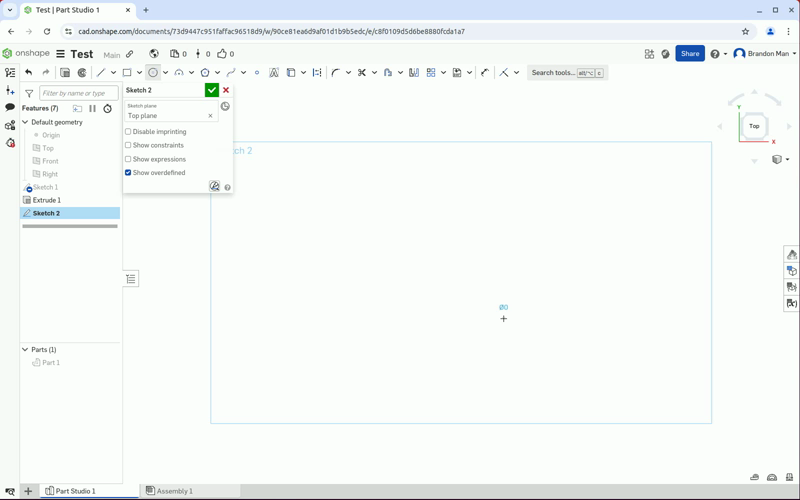
mouse_move(538, 318)
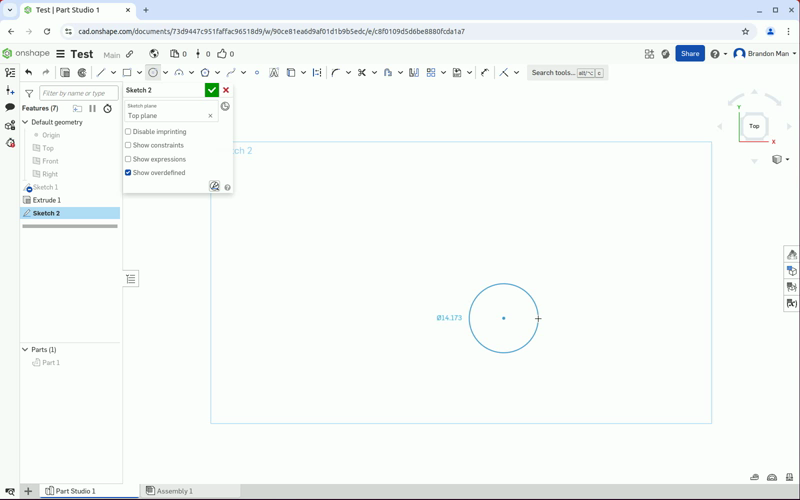
click(538, 318)
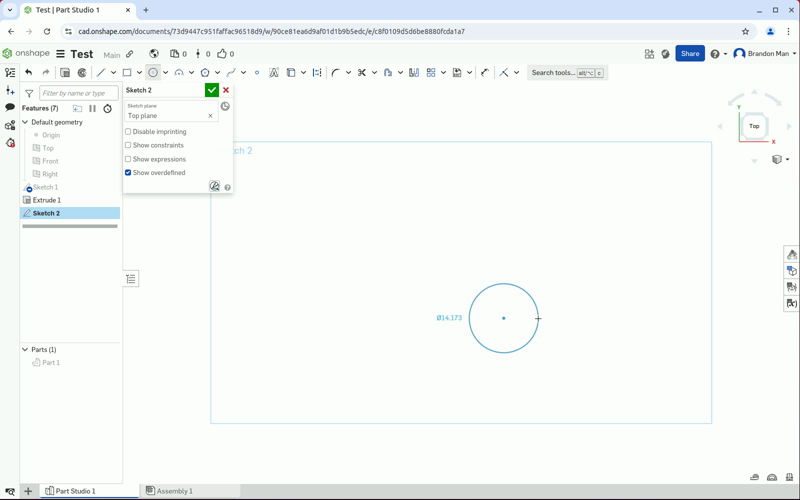
key(esc)
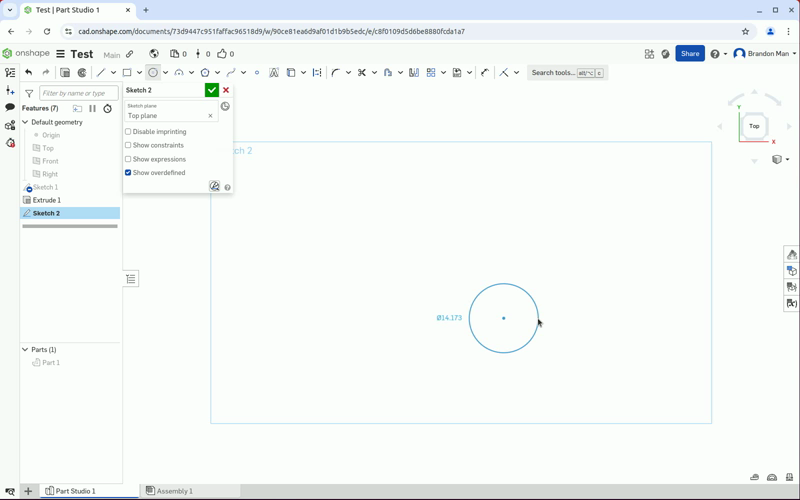
key(c)
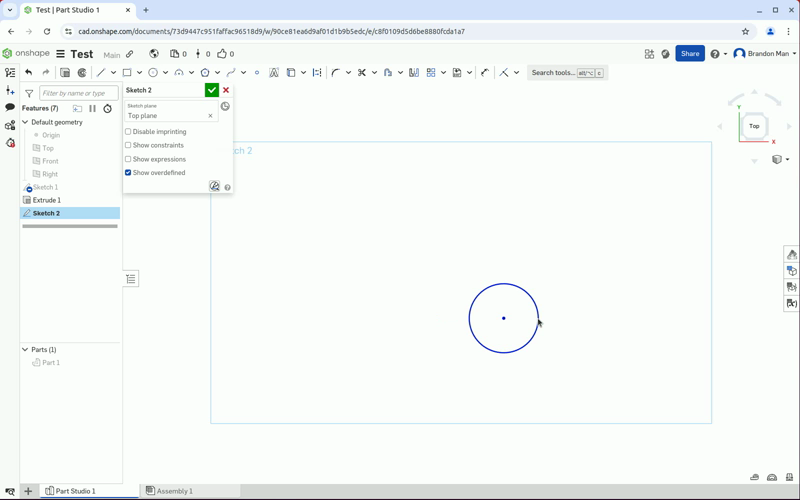
key_down(shift)
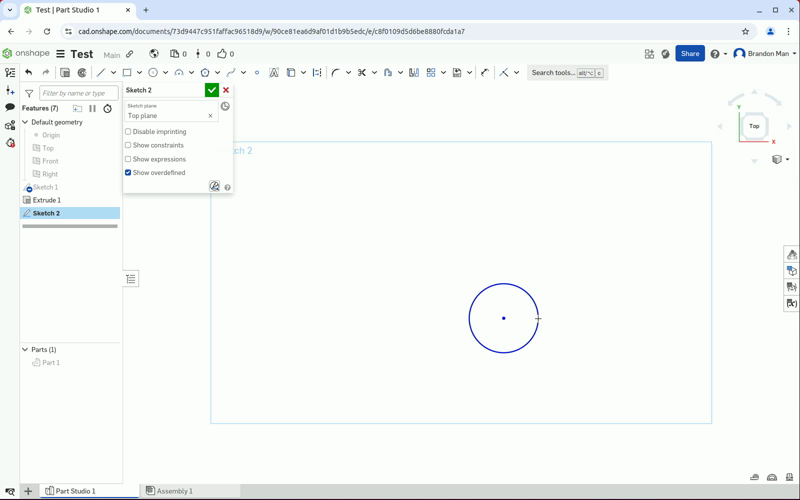
mouse_move(503, 318)
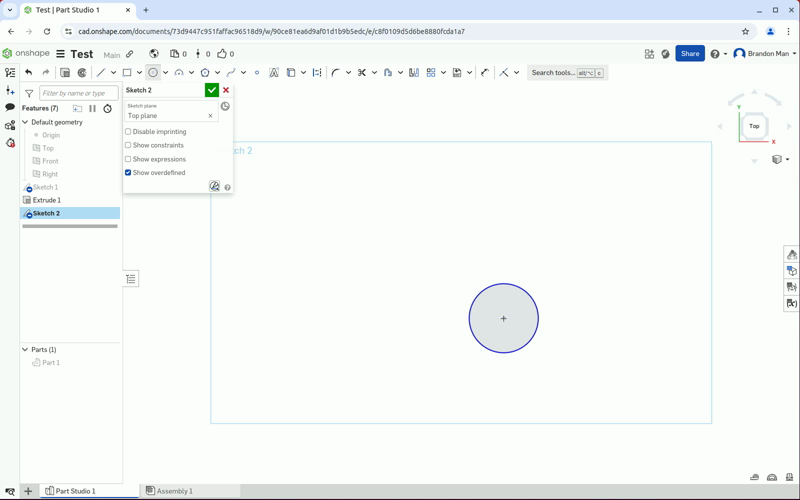
click(503, 318)
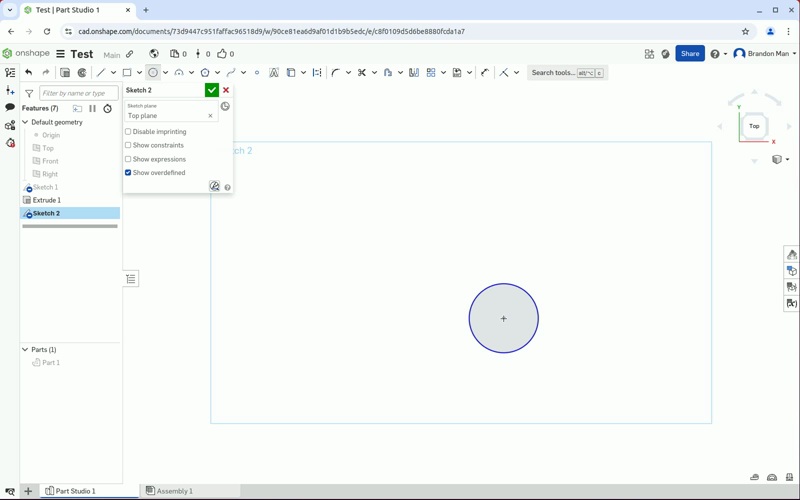
key_up(shift)
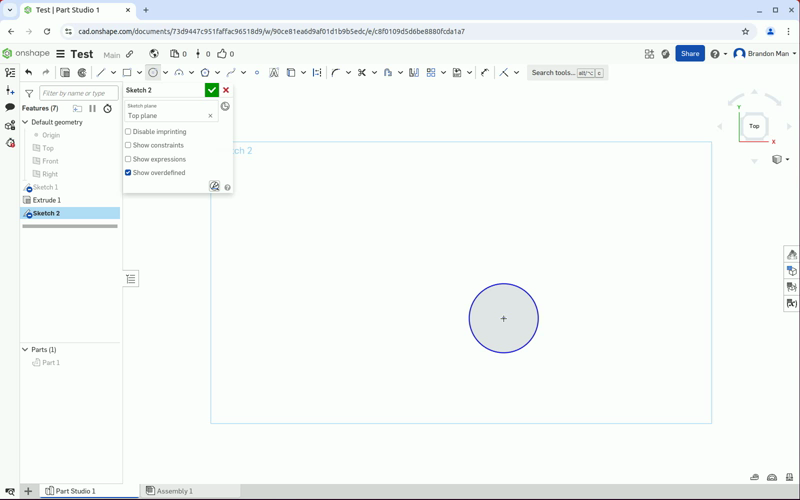
mouse_move(523, 318)
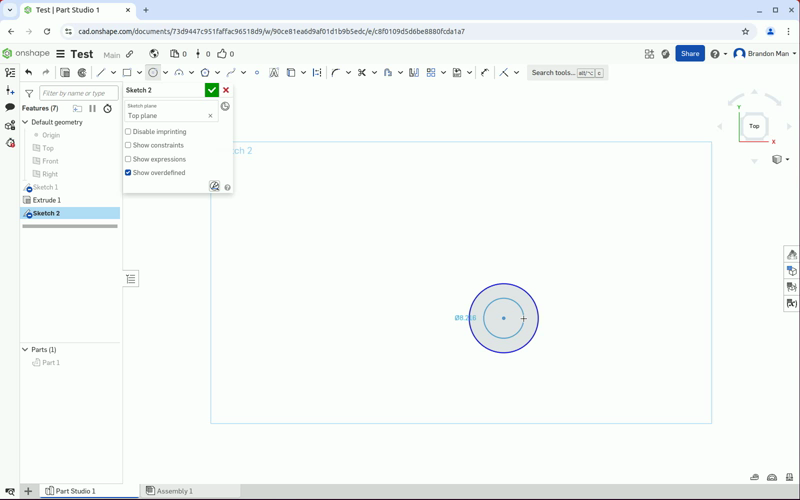
click(523, 318)
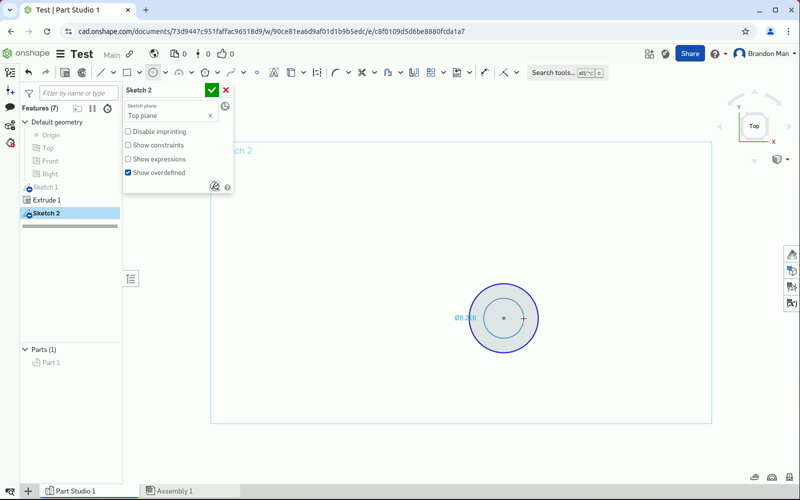
key(esc)
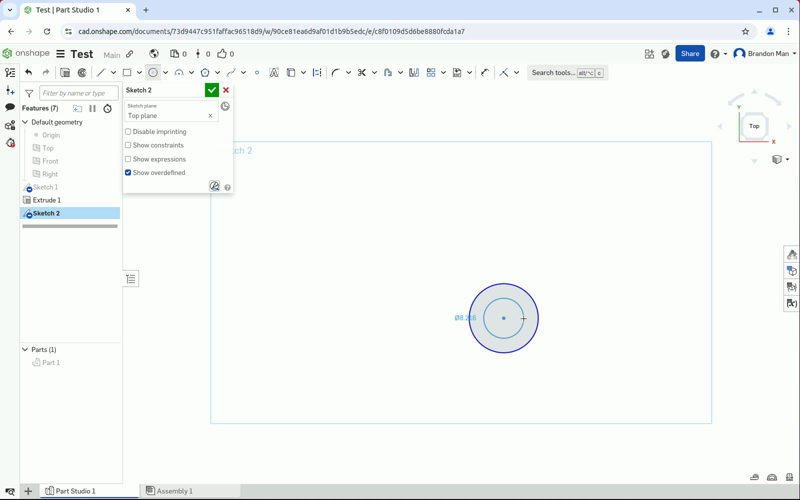
mouse_move(490, 347)
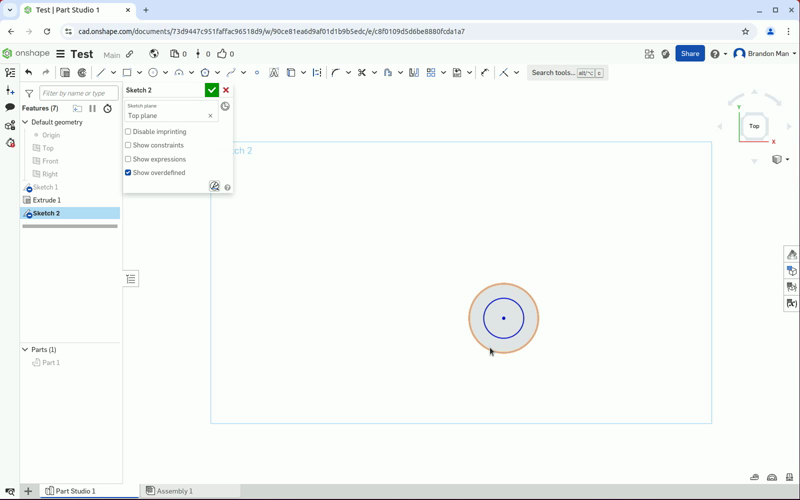
click(490, 347)
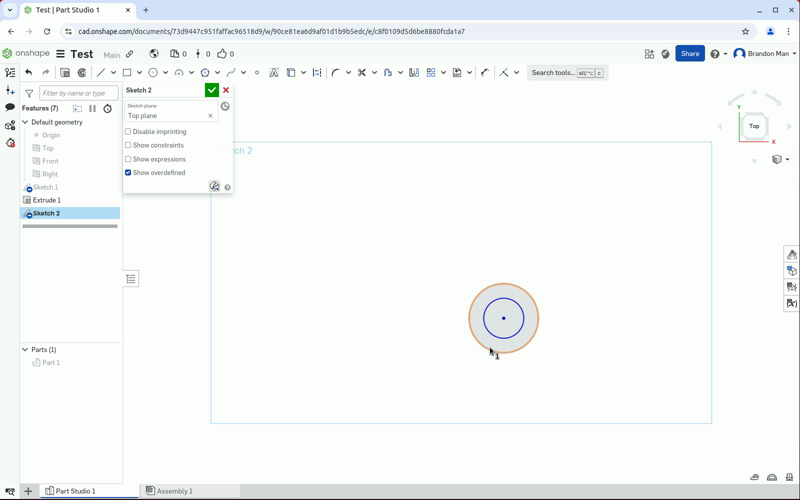
mouse_move(73, 352)
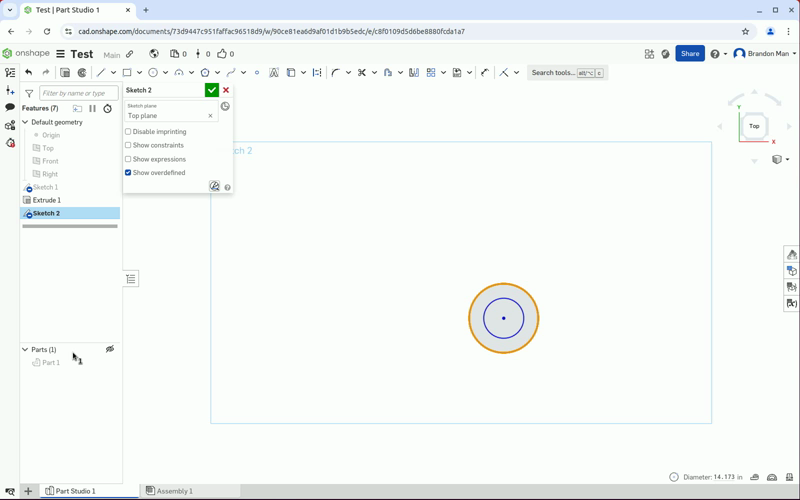
key(shift+y)
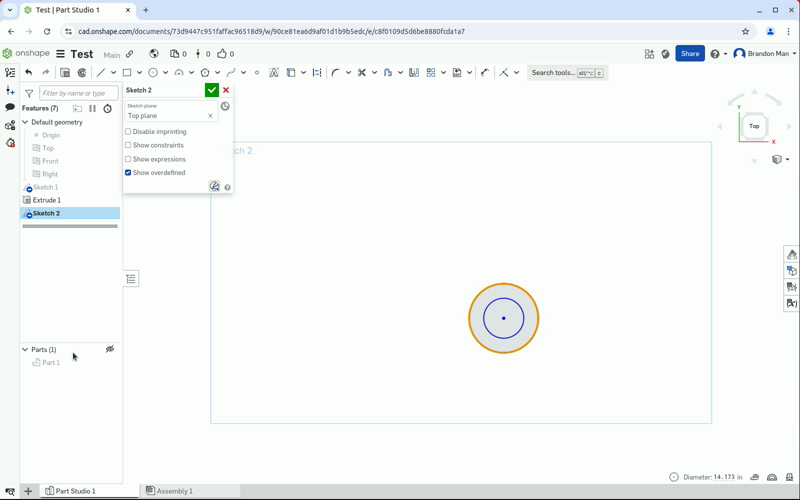
key(shift+e)
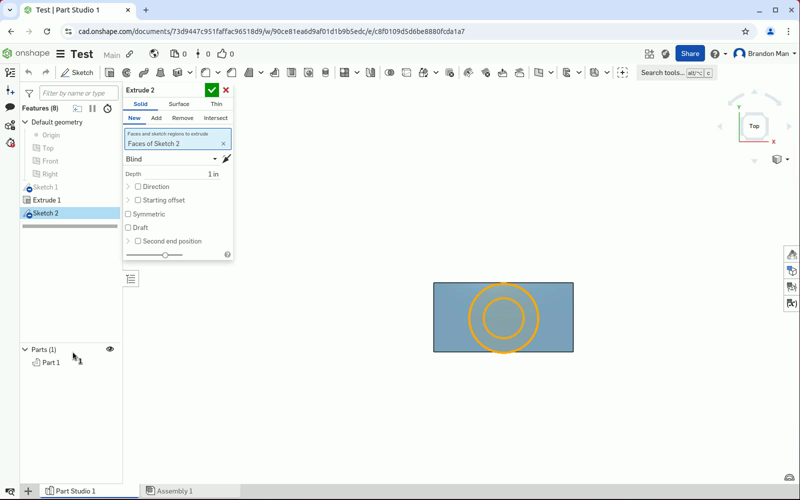
mouse_move(143, 106)
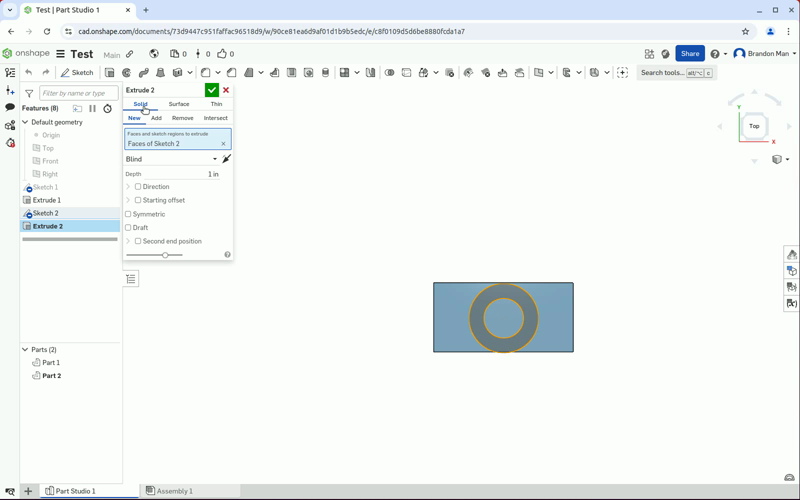
click(143, 106)
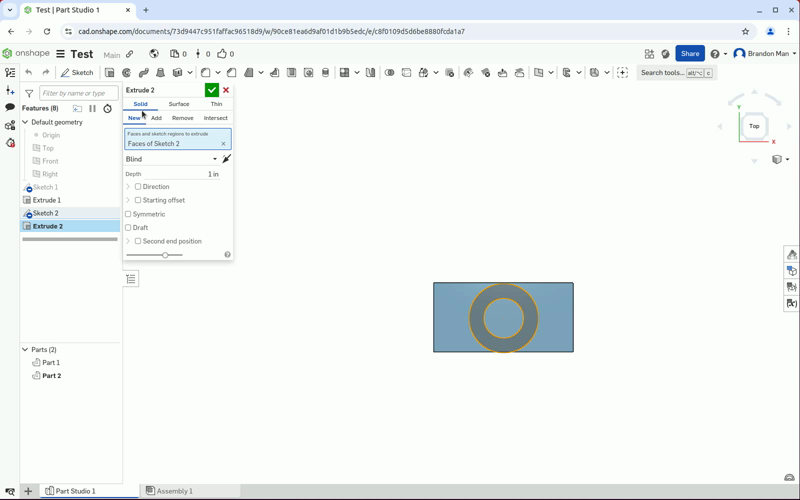
mouse_move(137, 120)
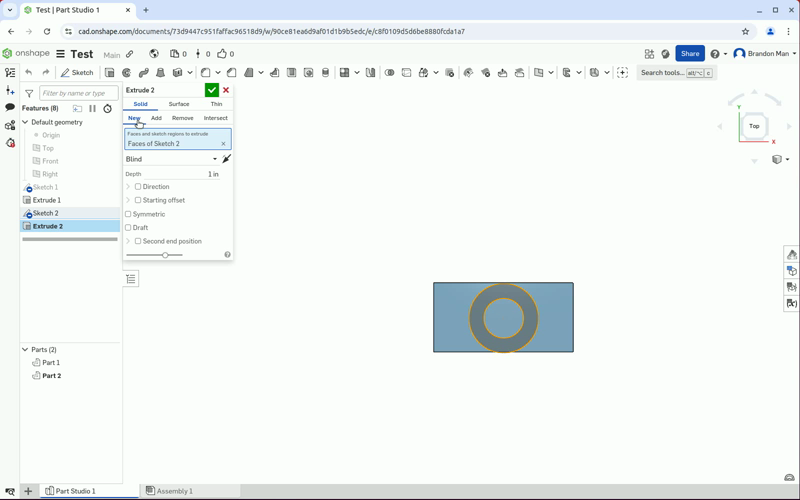
click(137, 120)
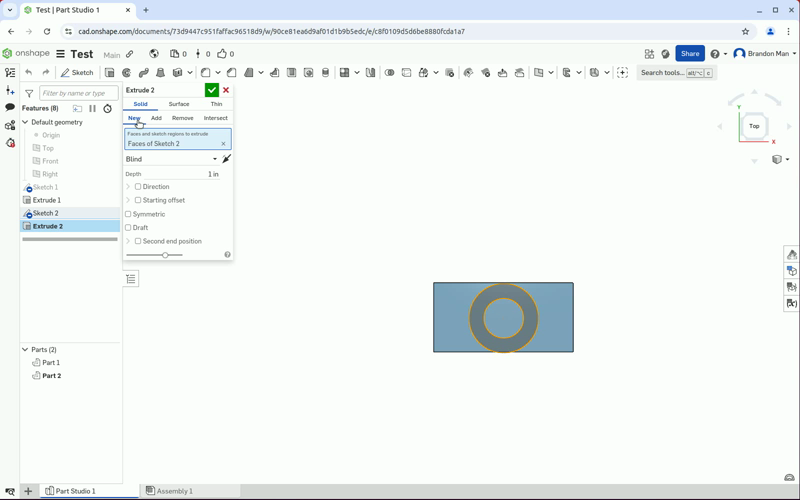
key(tab, 4)
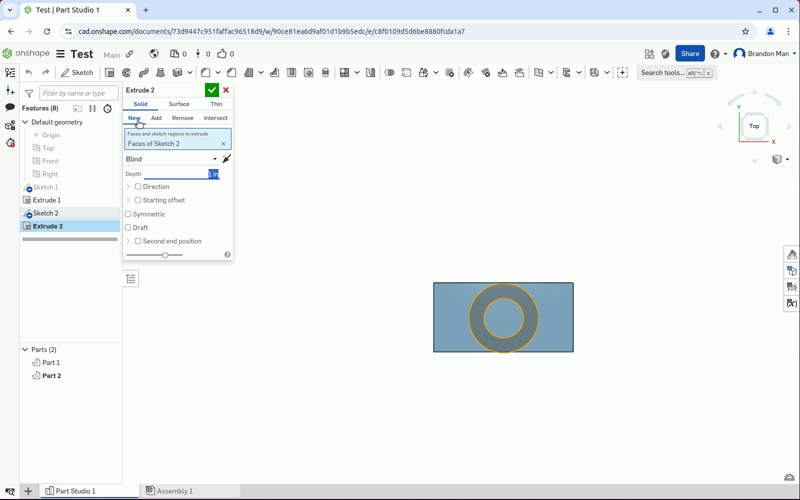
text(21.423)
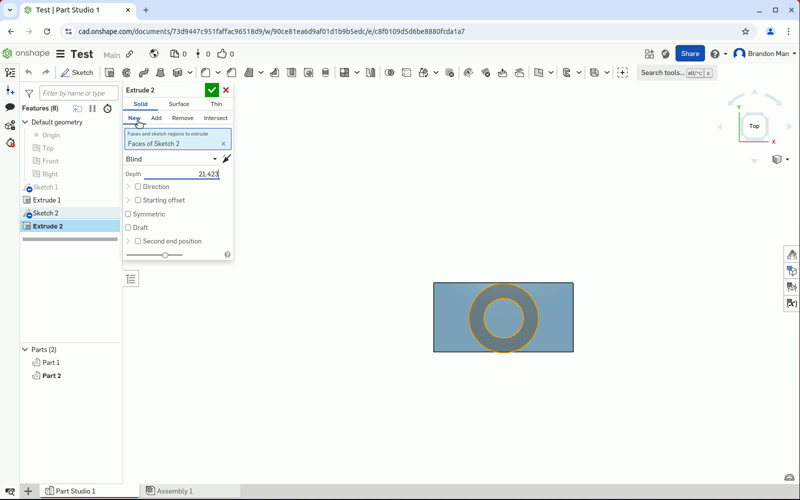
key(enter)
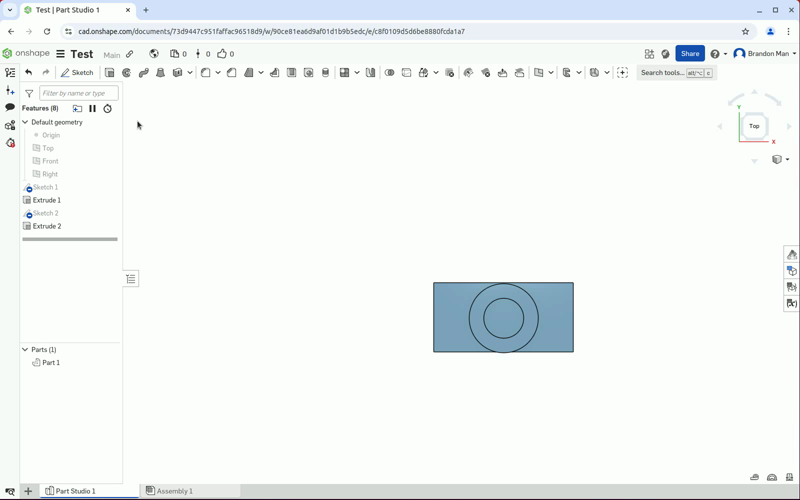
key(shift+h)
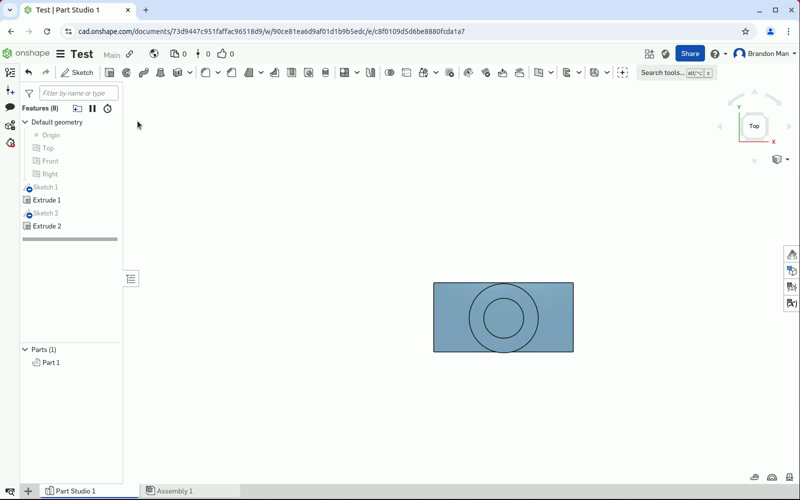
key(shift+h)
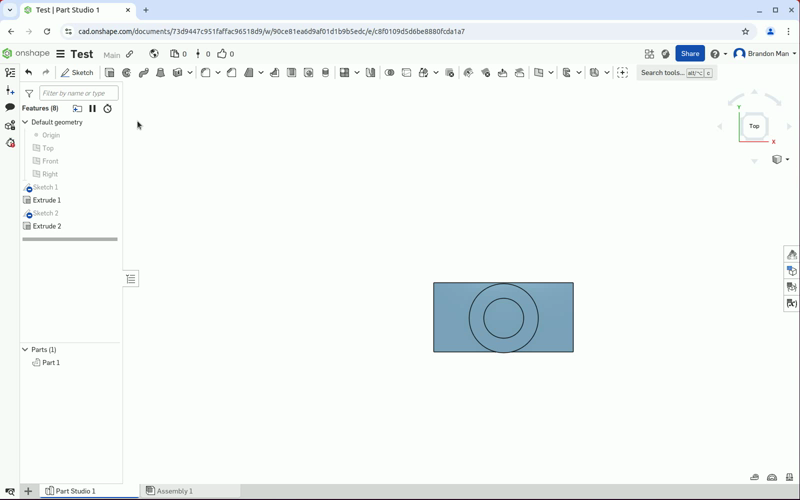
mouse_move(73, 189)
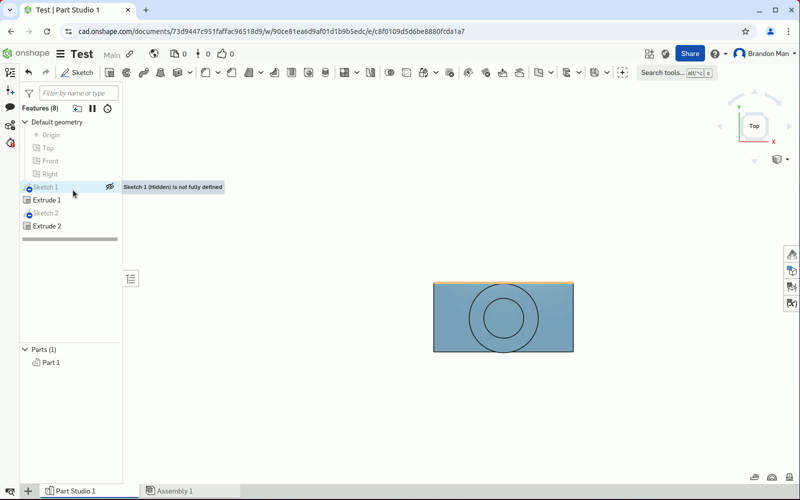
click(73, 189)
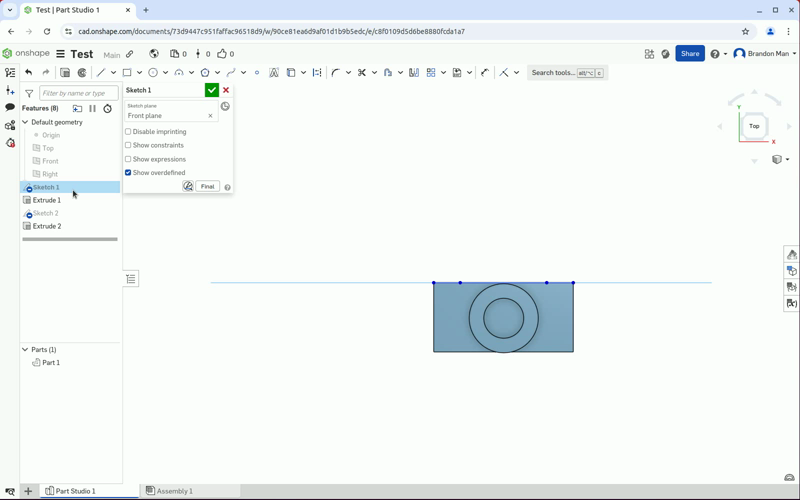
mouse_move(229, 92)
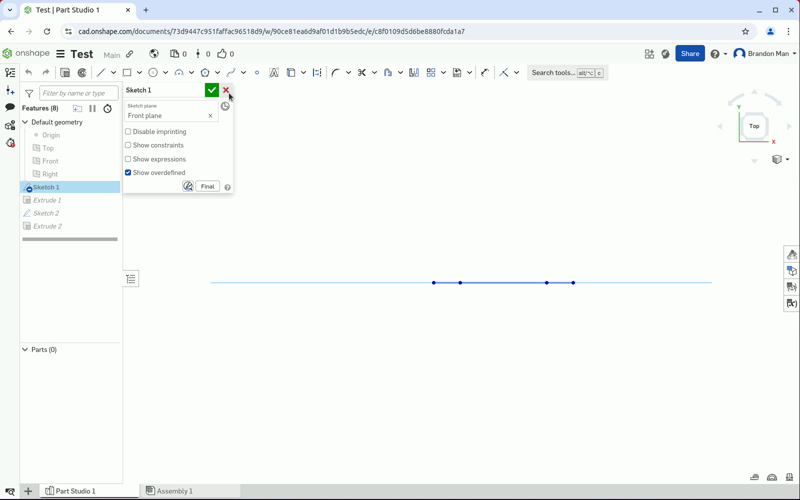
click(229, 92)
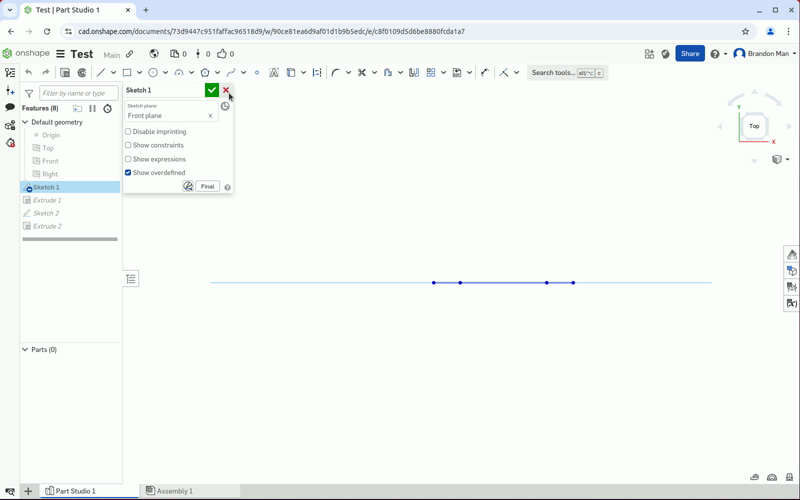
key(shift+s)
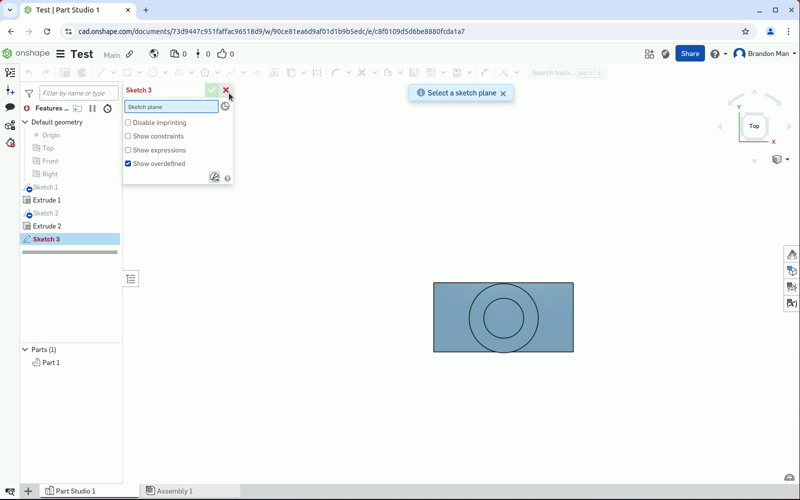
mouse_move(73, 150)
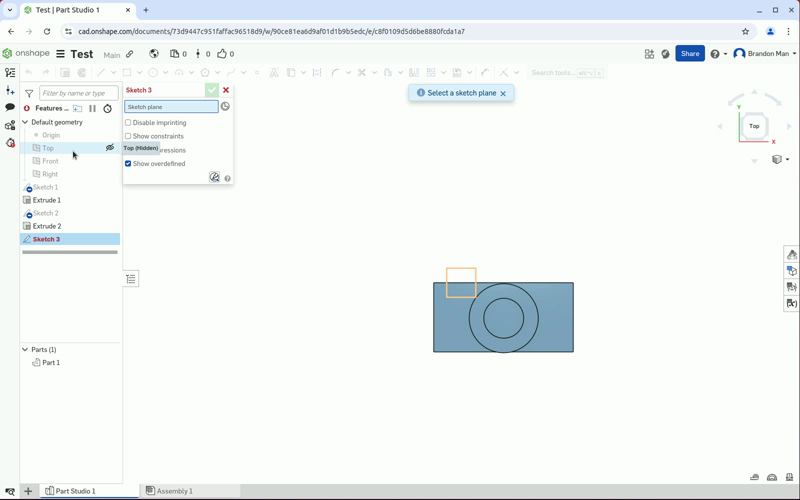
click(73, 150)
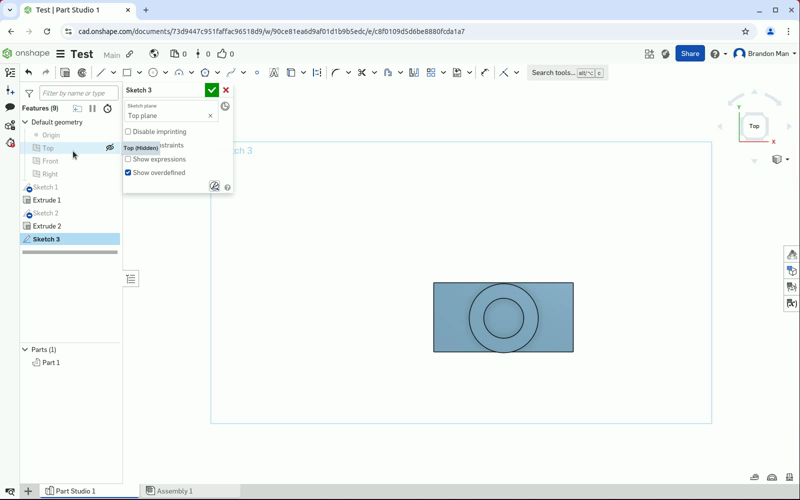
mouse_move(73, 352)
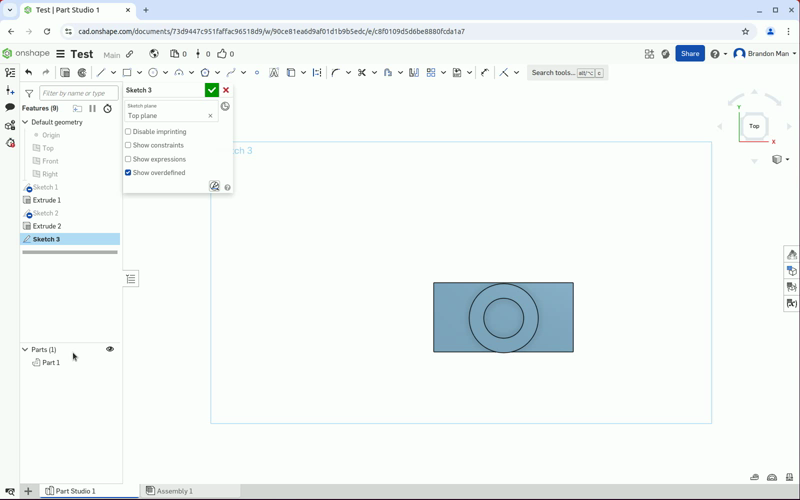
key(y)
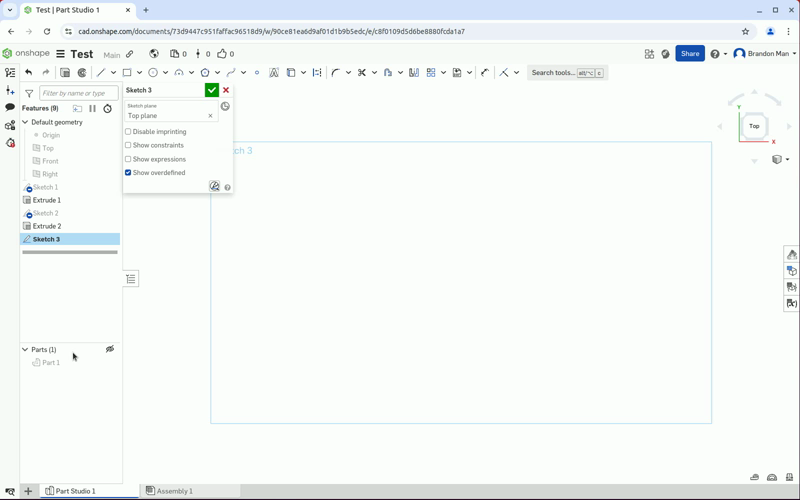
key(c)
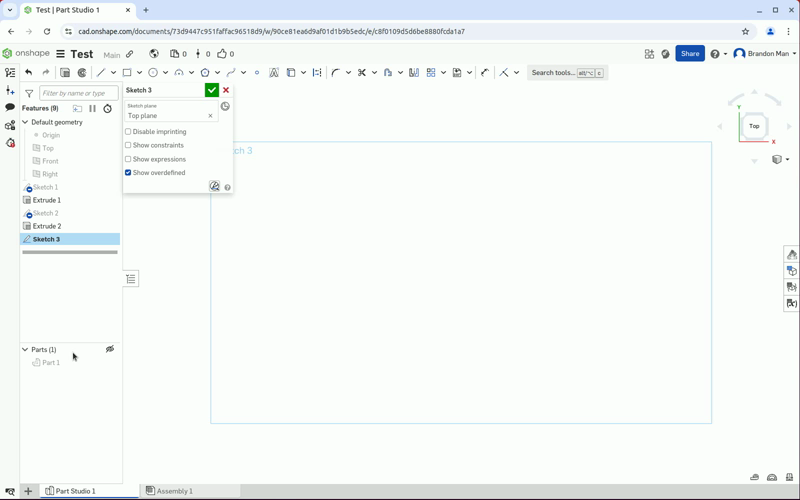
key_down(shift)
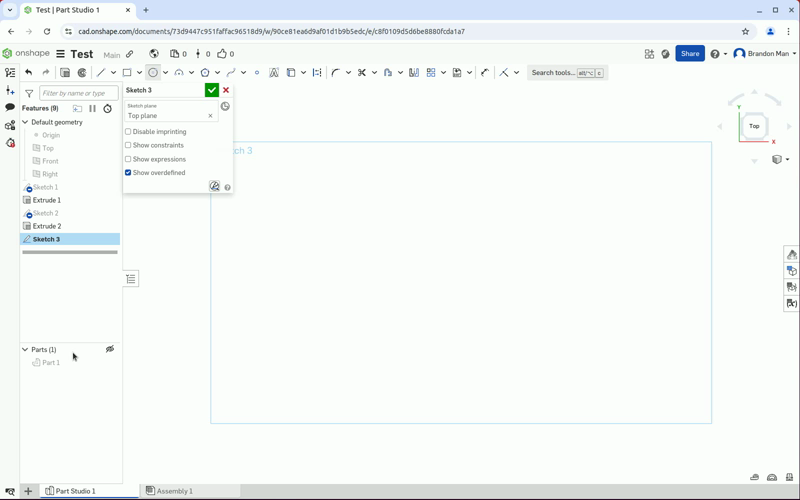
mouse_move(503, 318)
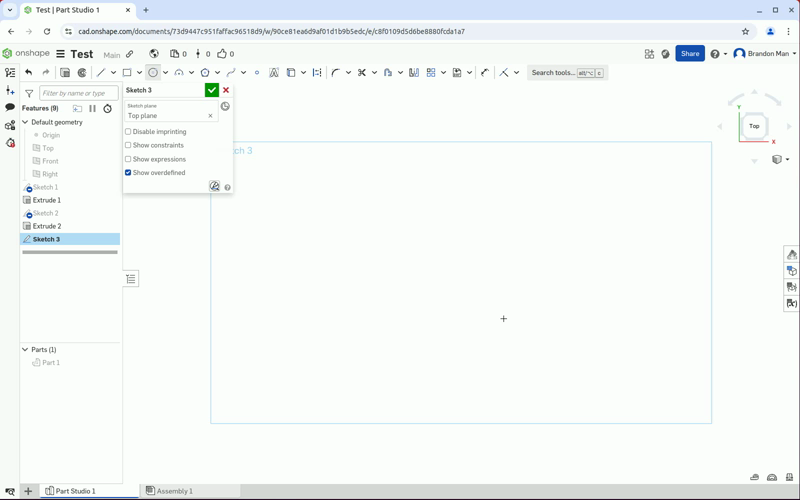
click(503, 318)
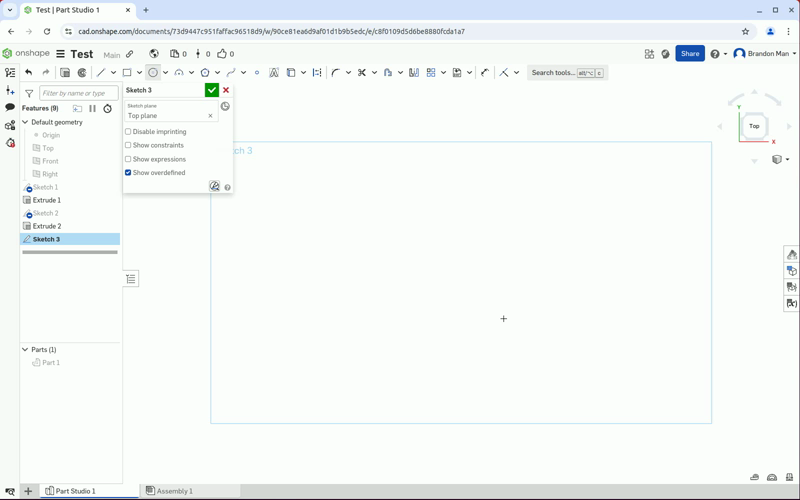
key_up(shift)
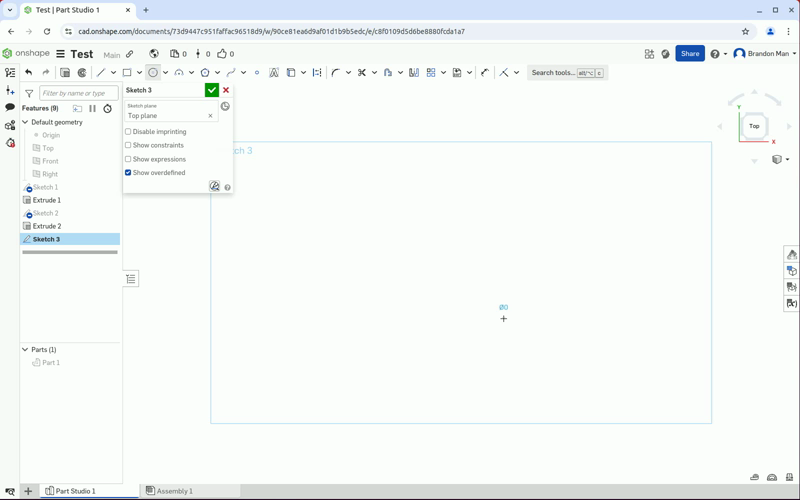
mouse_move(531, 318)
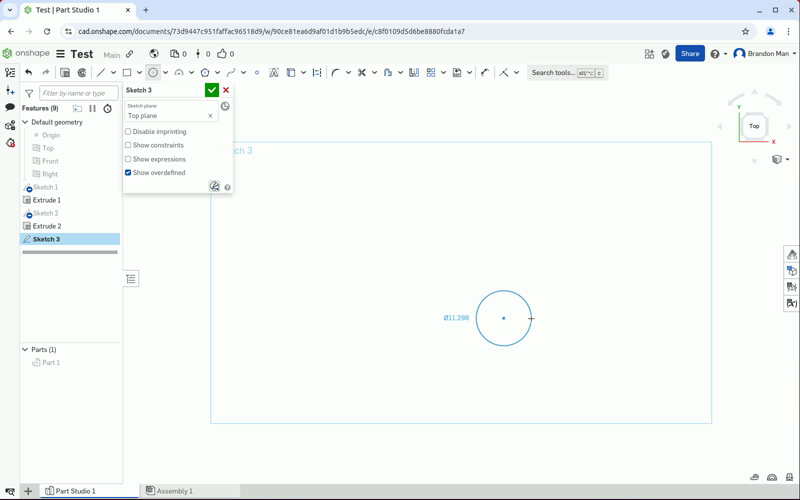
click(531, 318)
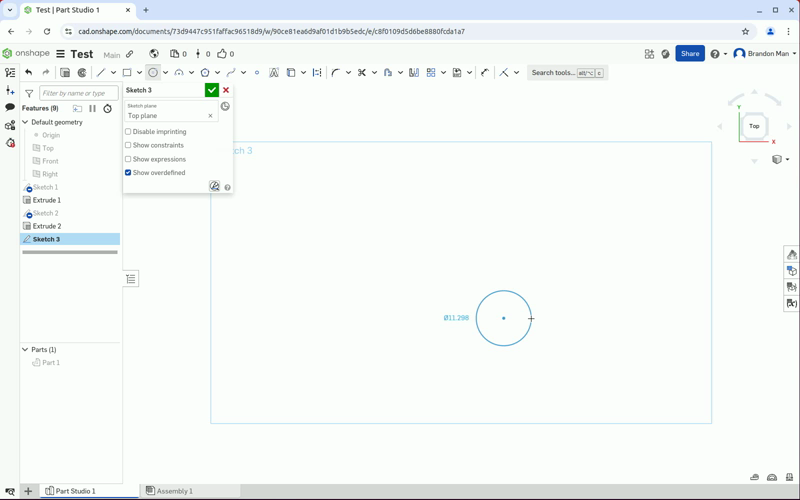
key(esc)
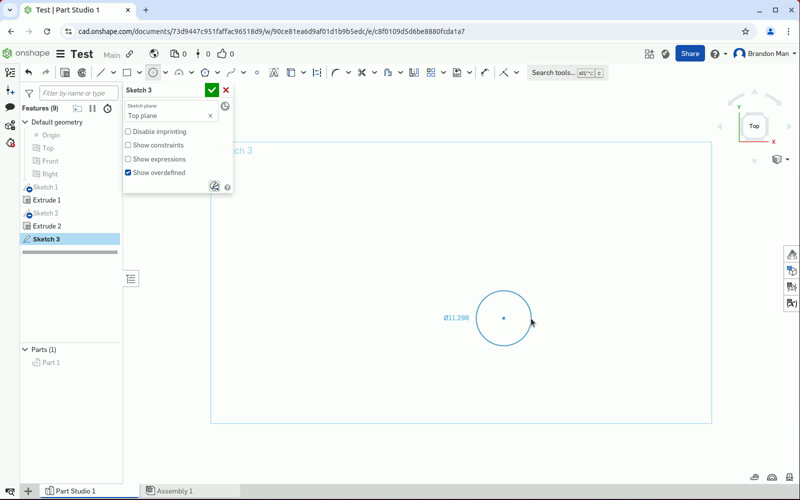
mouse_move(492, 333)
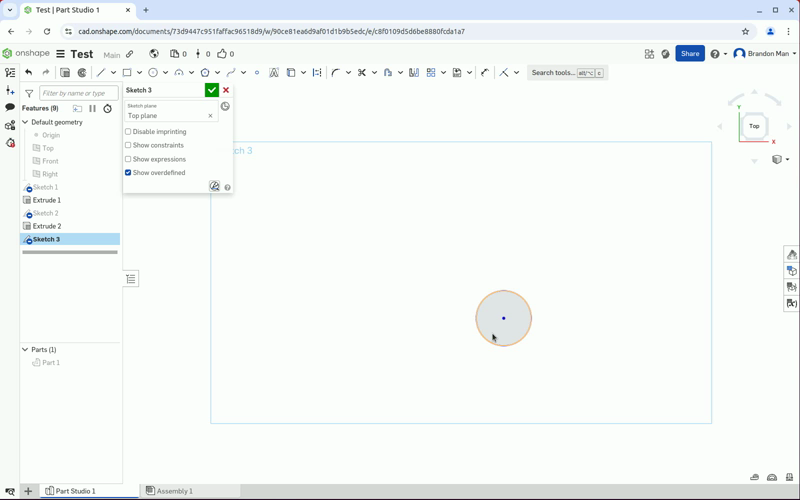
click(492, 333)
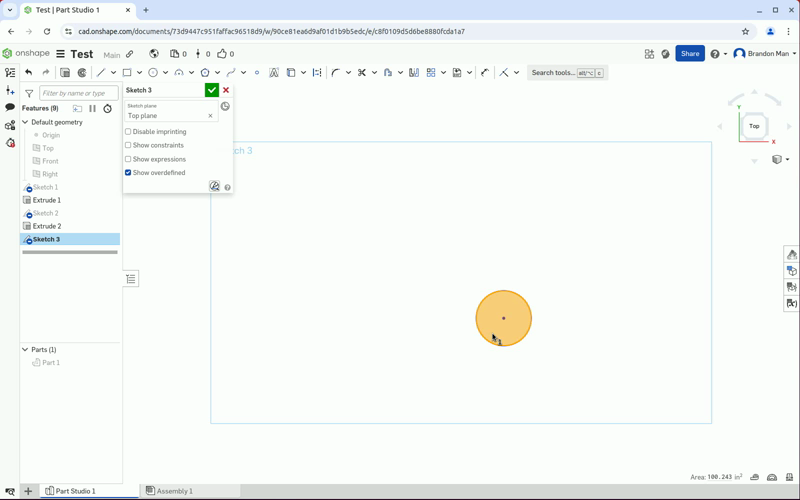
mouse_move(73, 352)
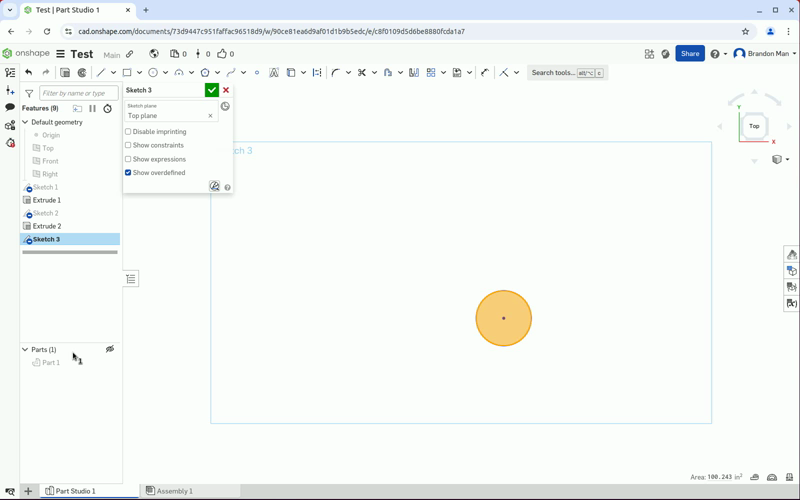
key(shift+y)
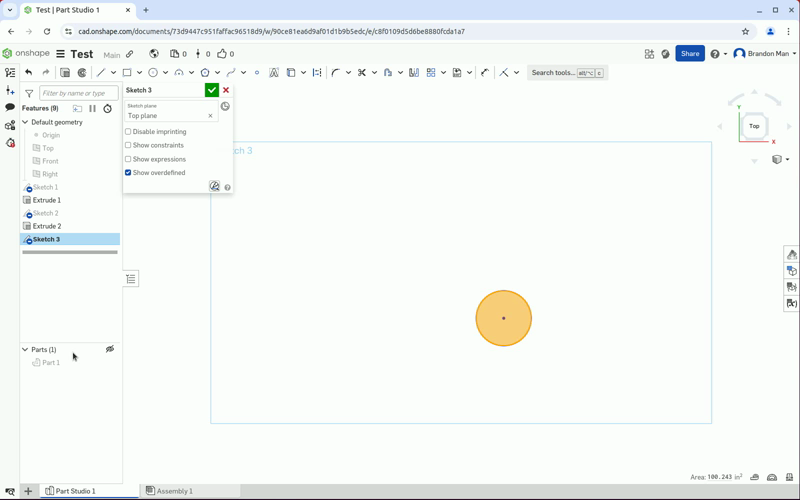
key(shift+e)
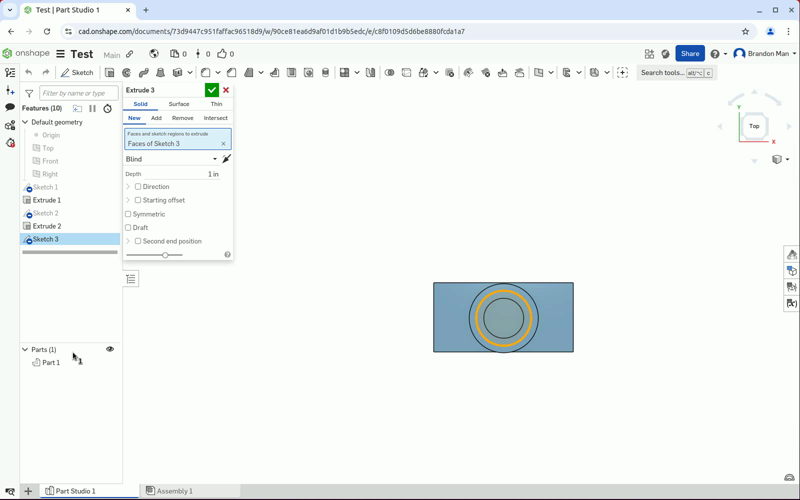
mouse_move(143, 106)
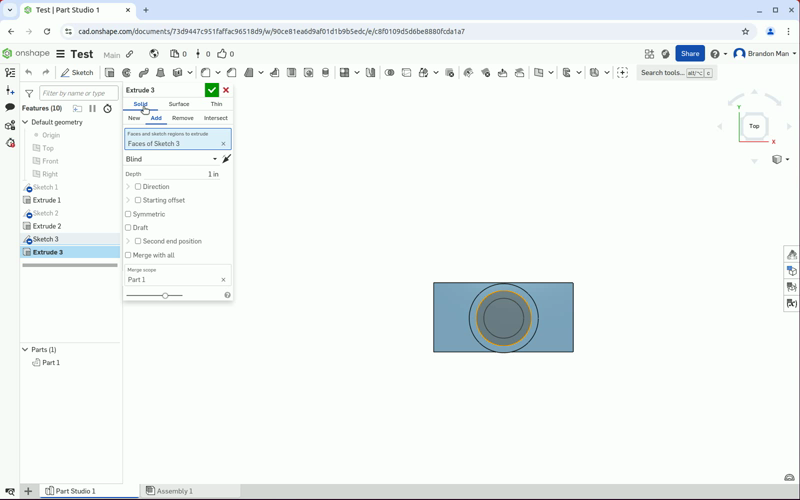
click(143, 106)
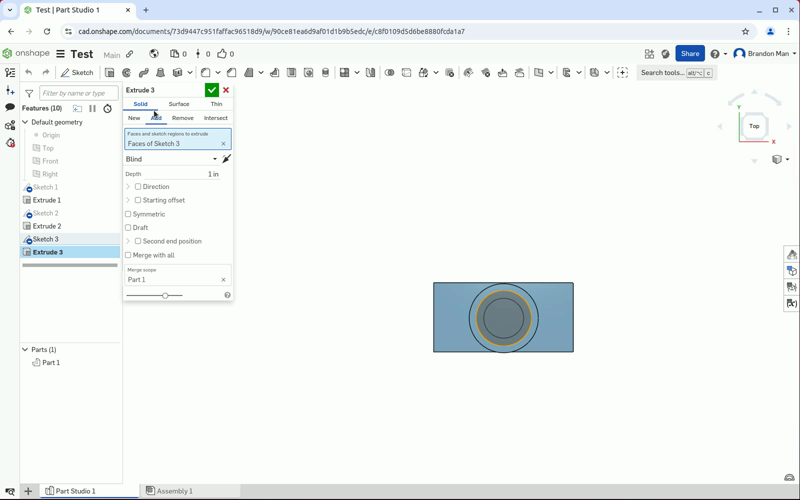
mouse_move(186, 120)
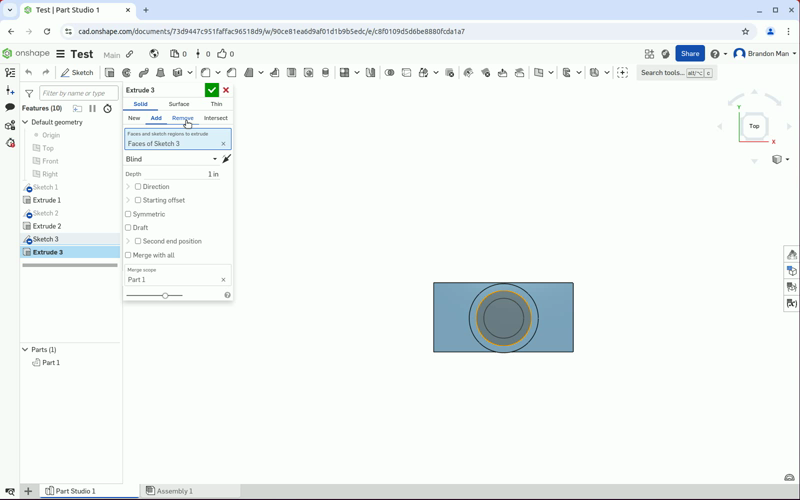
click(186, 120)
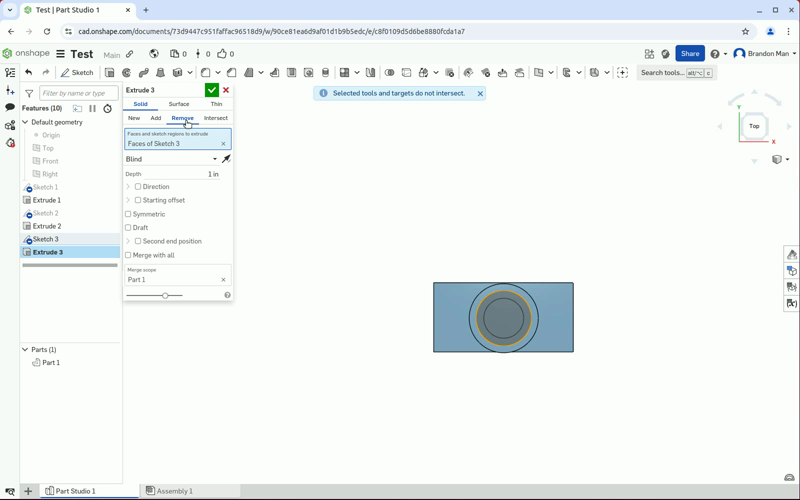
key(tab, 4)
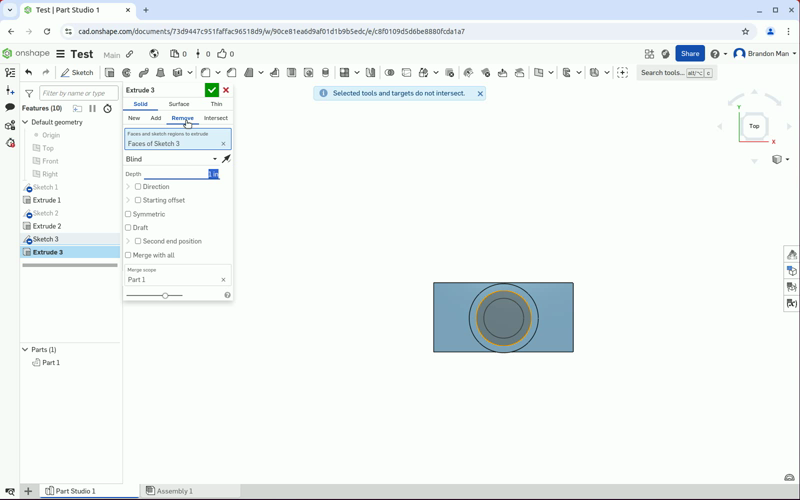
text(-18.535)
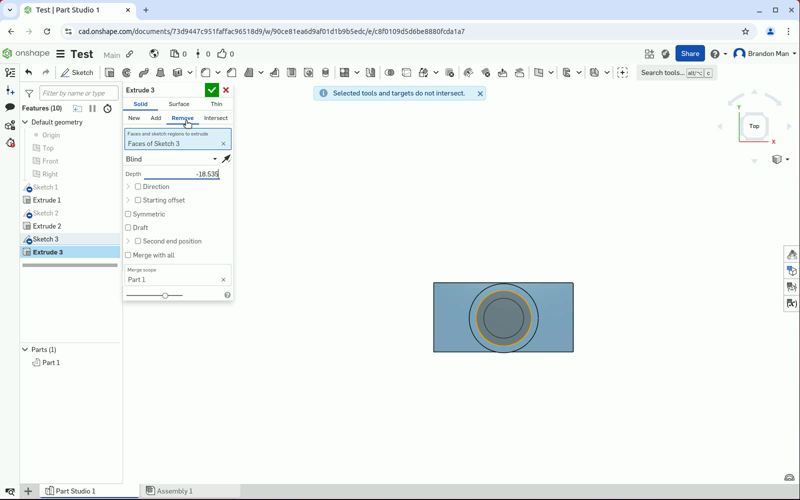
key(tab, 3)
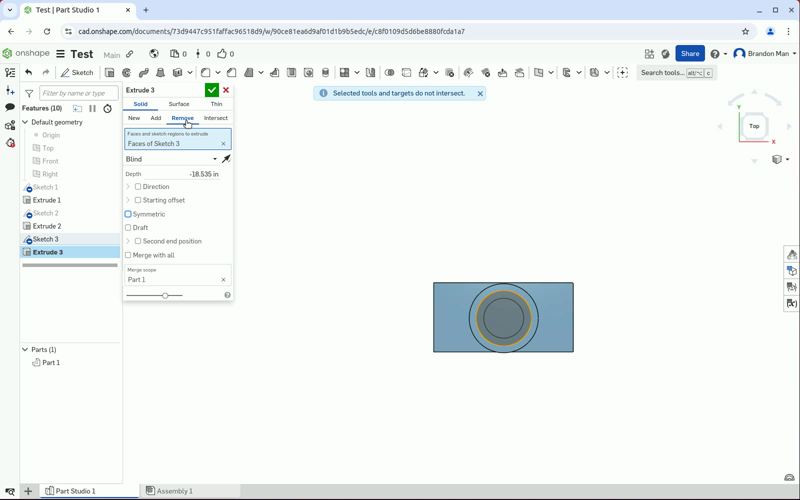
key(tab, 2)
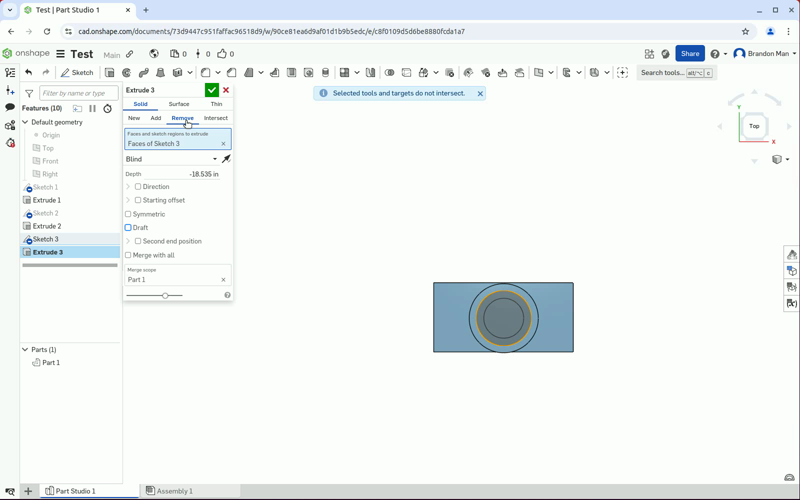
key(space)
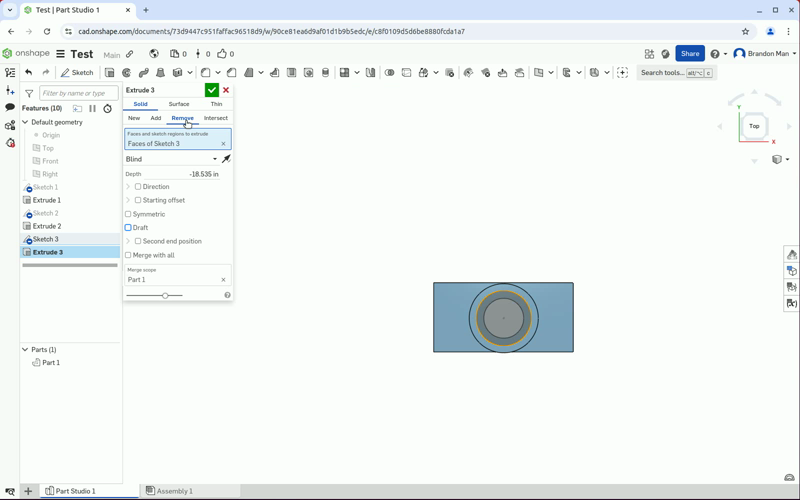
key(tab, 3)
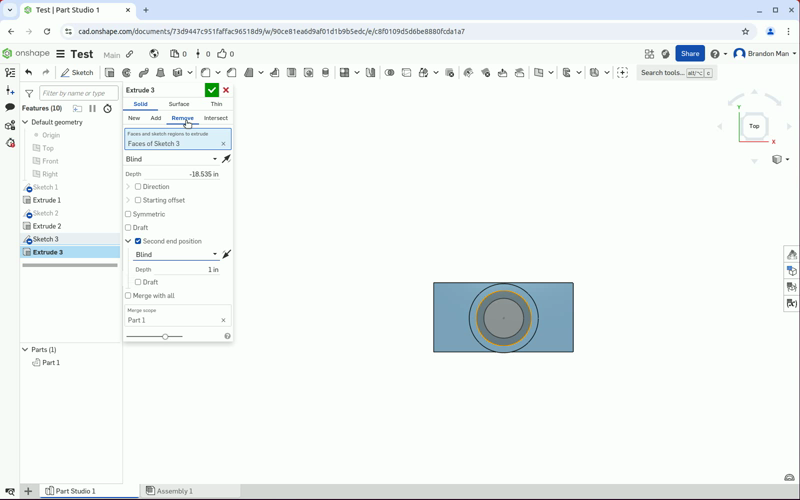
text(17.09)
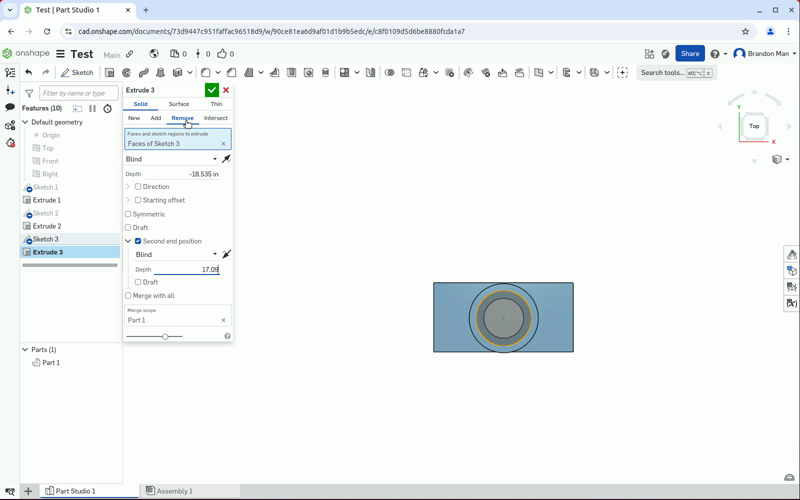
key(tab, 2)
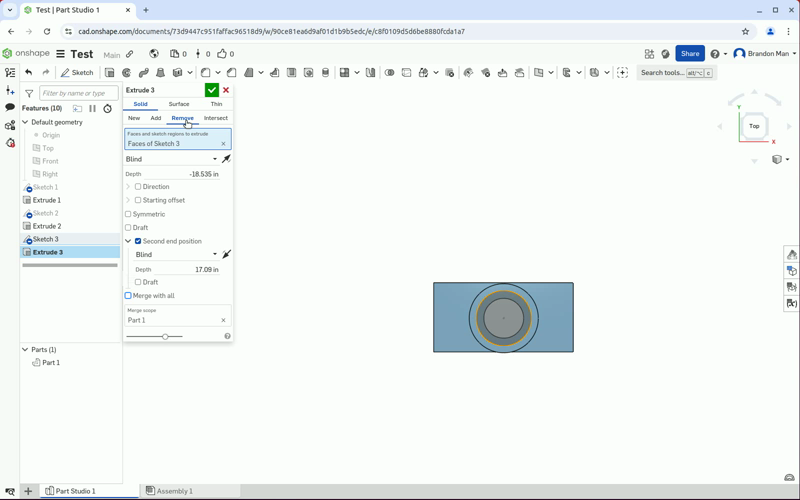
key(space)
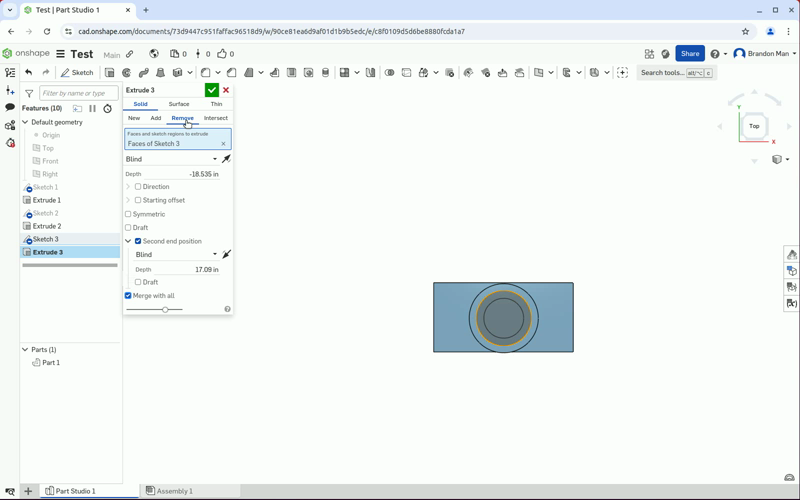
key(enter)
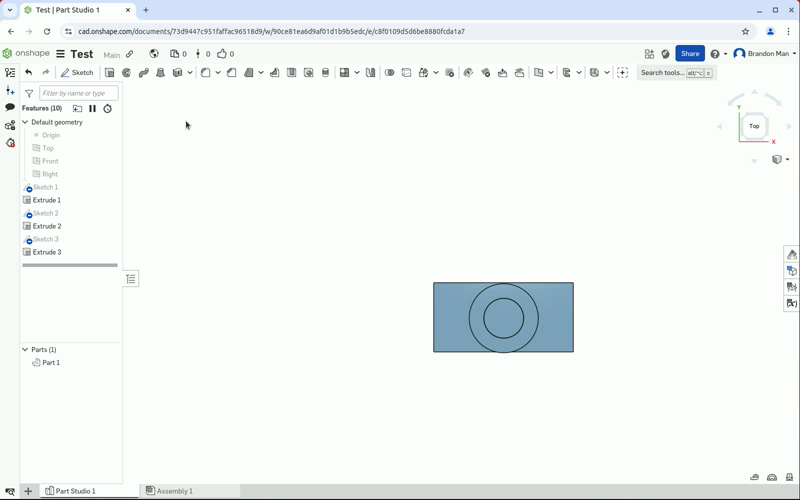
key(shift+h)
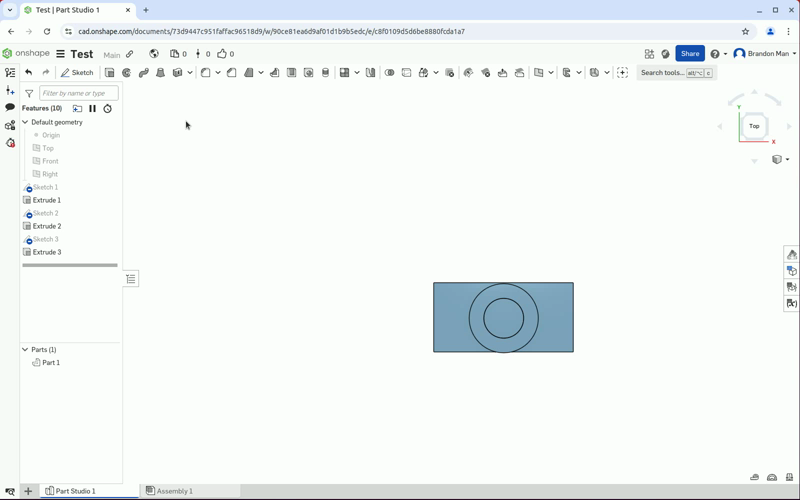
key(shift+h)
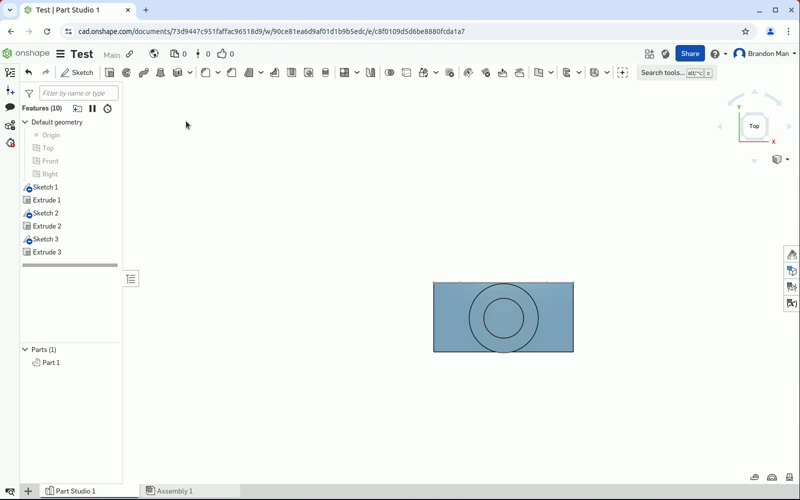
key(shift+7)
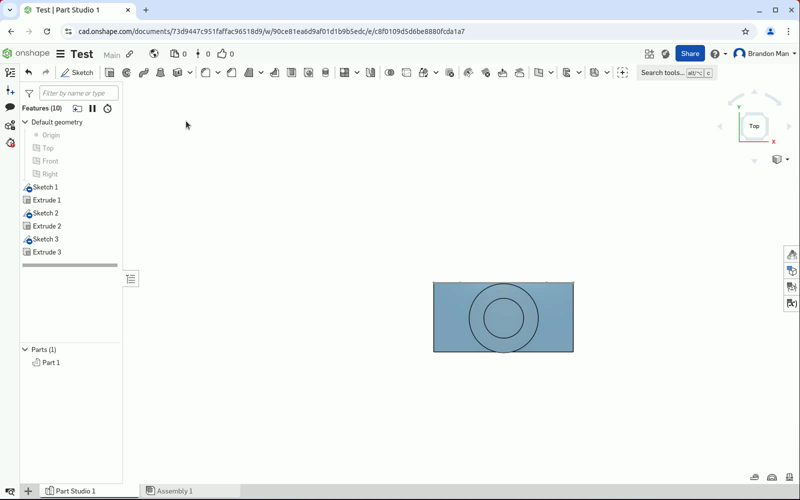
key(up, 3)
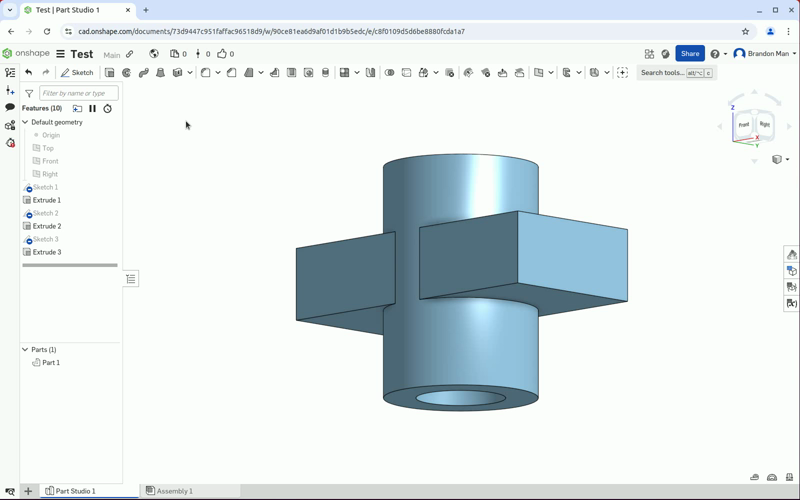
key(left, 3)
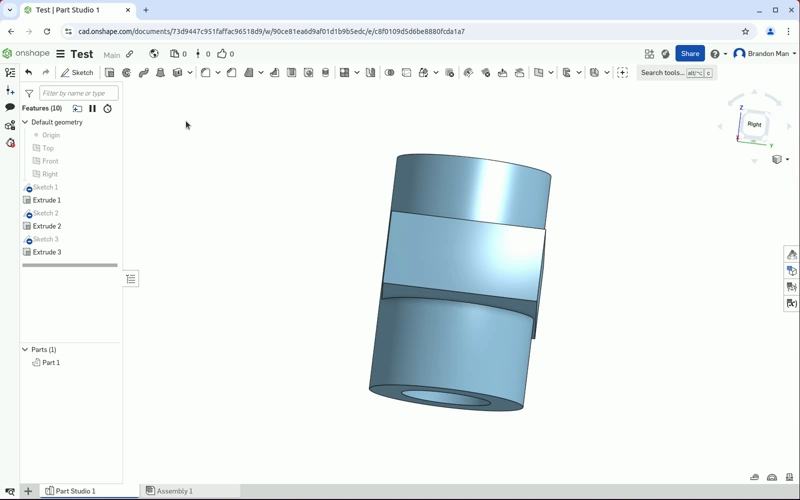
key(right, 3)
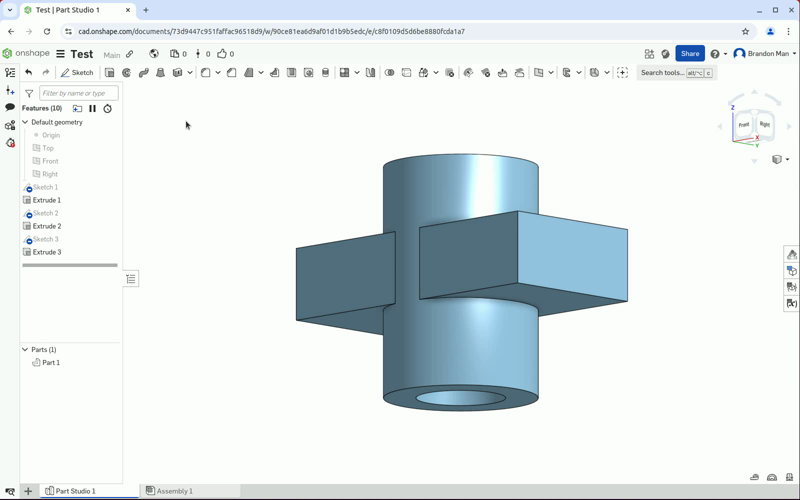
key(down, 3)
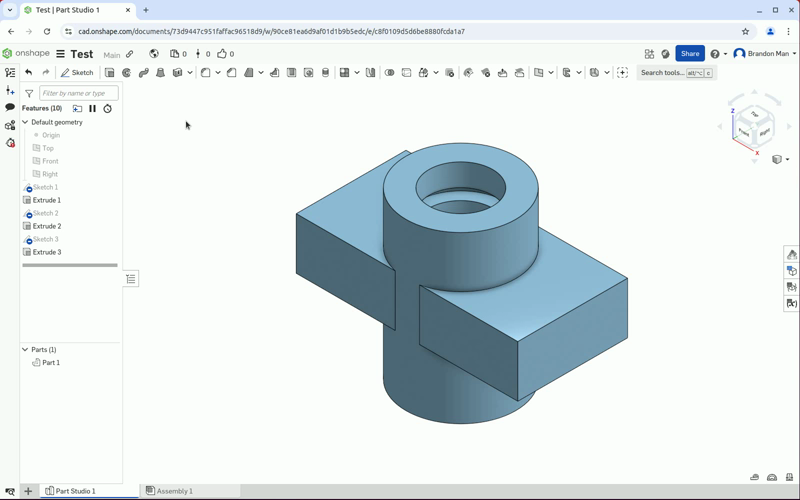
mouse_move(73, 189)
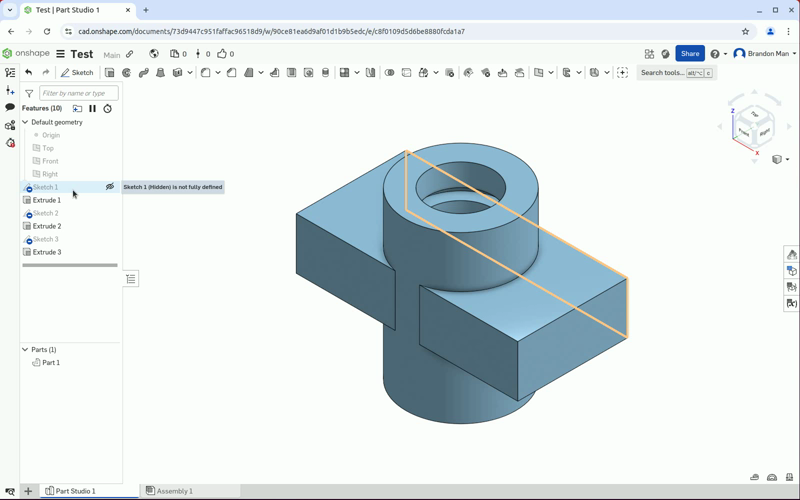
click(73, 189)